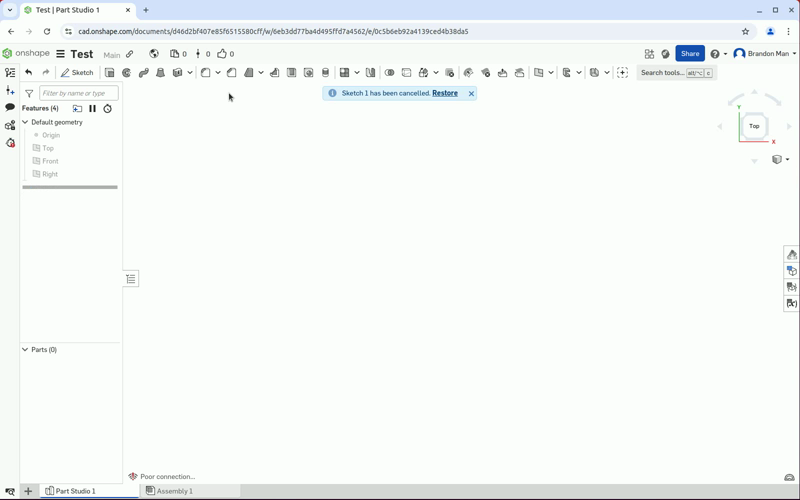
key(shift+h)
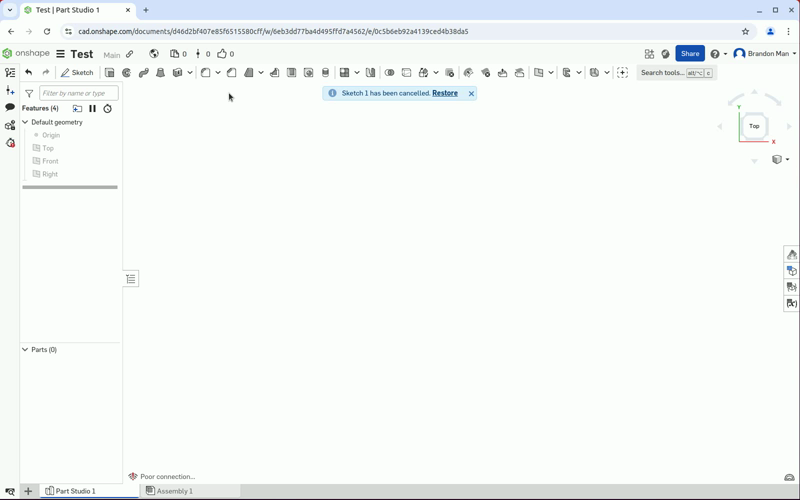
key(shift+s)
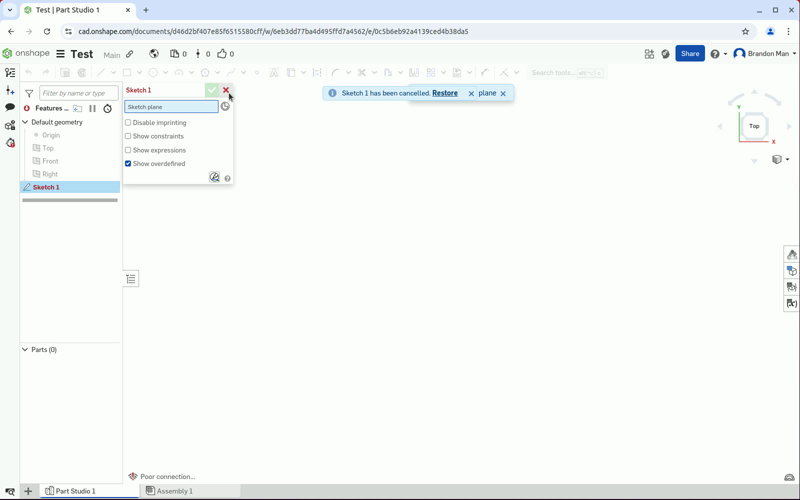
mouse_move(73, 150)
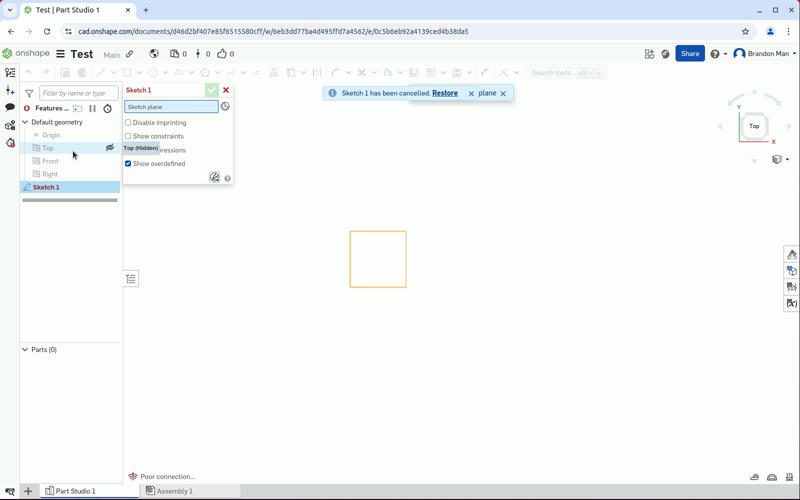
click(73, 150)
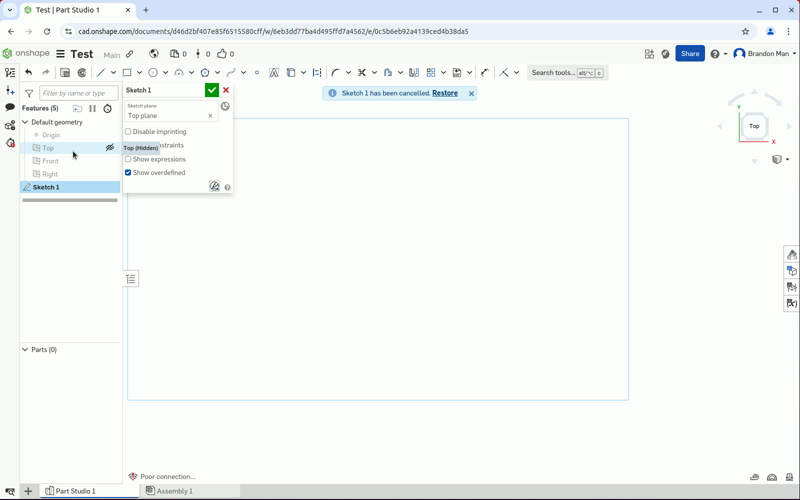
mouse_move(73, 352)
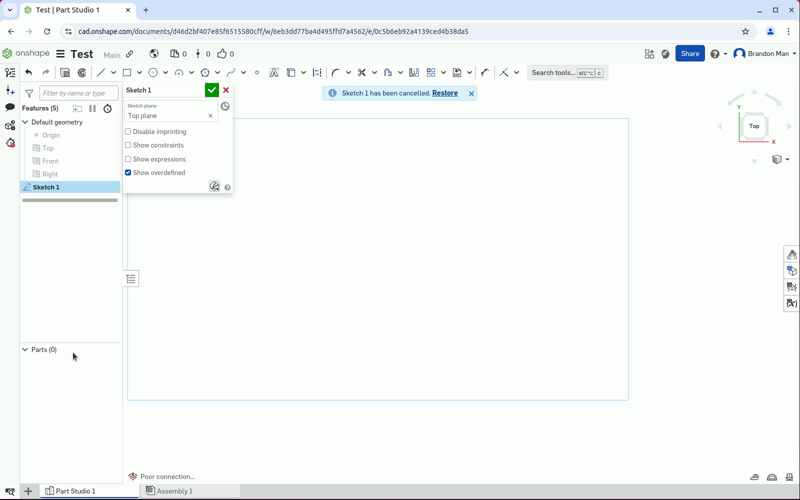
key(y)
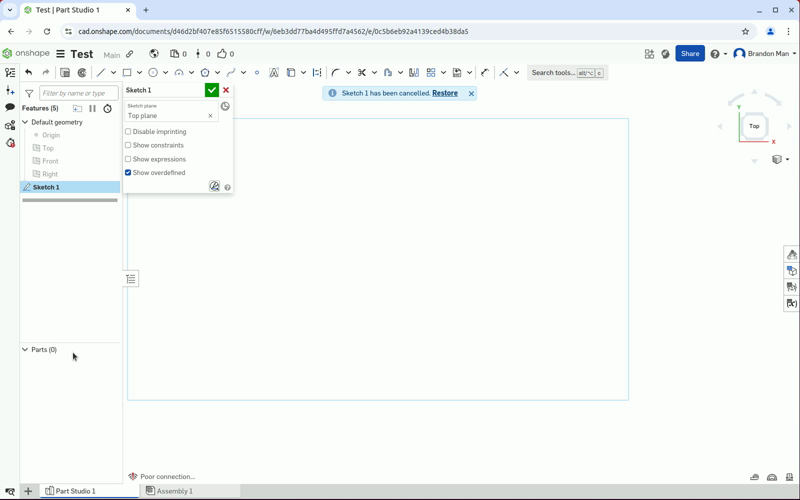
key(c)
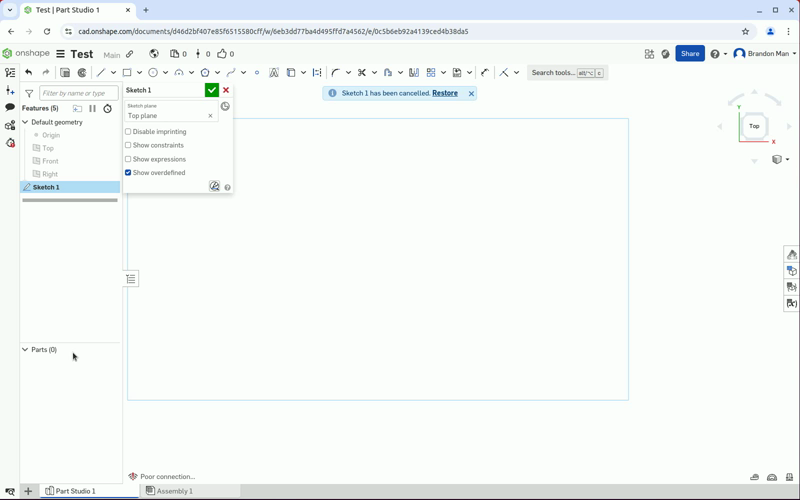
key_down(shift)
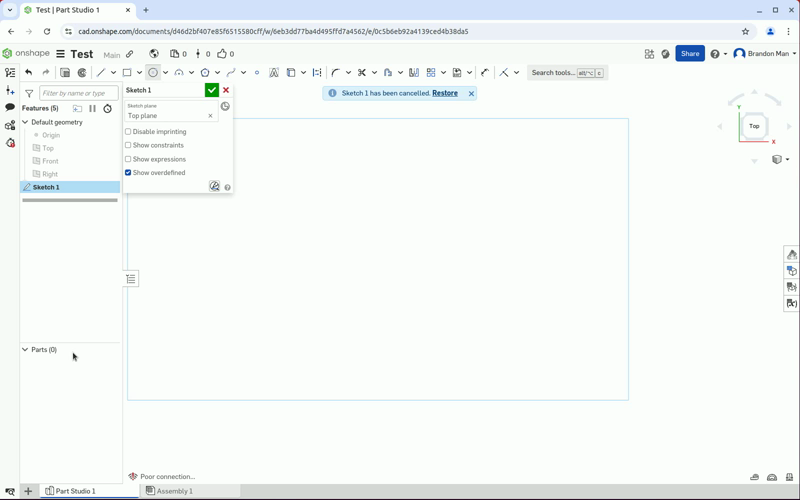
mouse_move(461, 282)
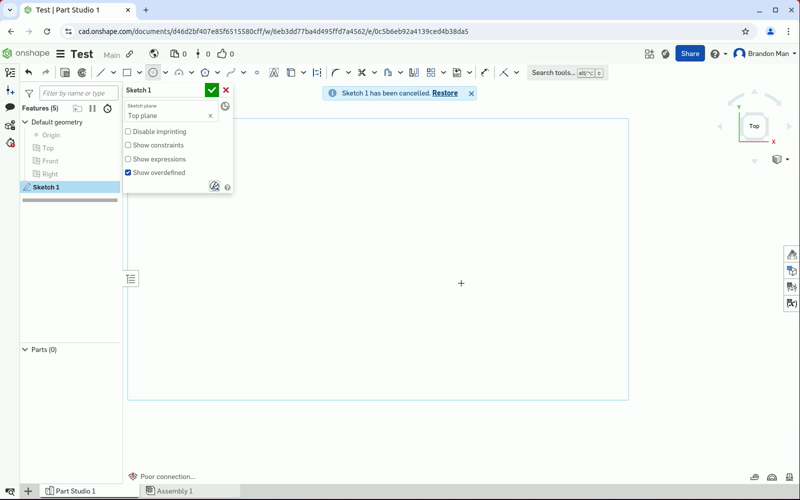
click(461, 282)
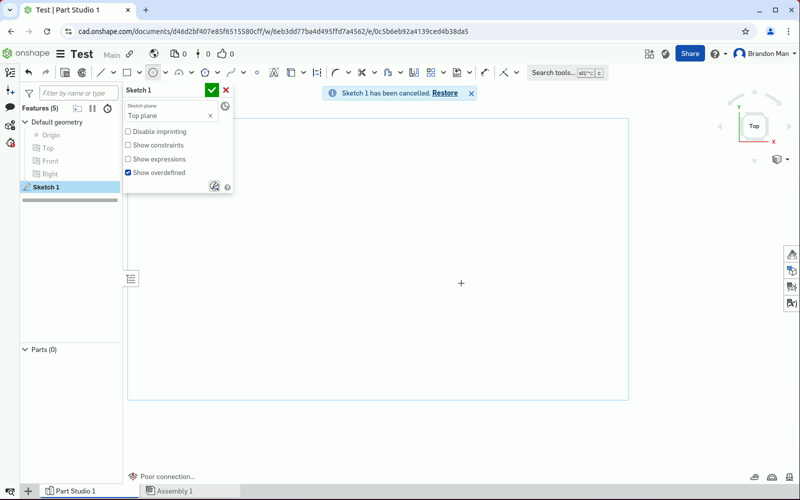
key_up(shift)
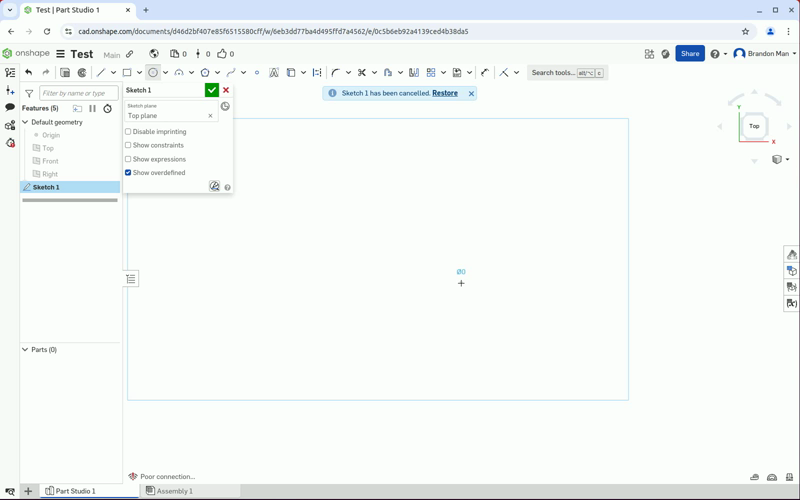
mouse_move(537, 282)
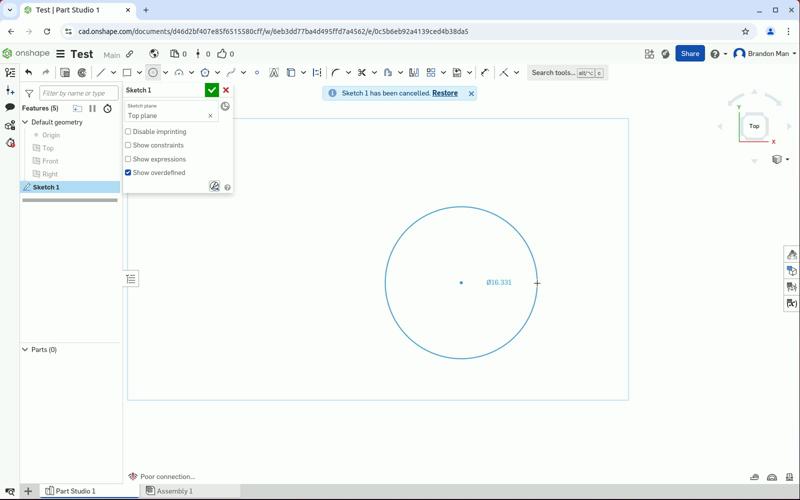
click(537, 282)
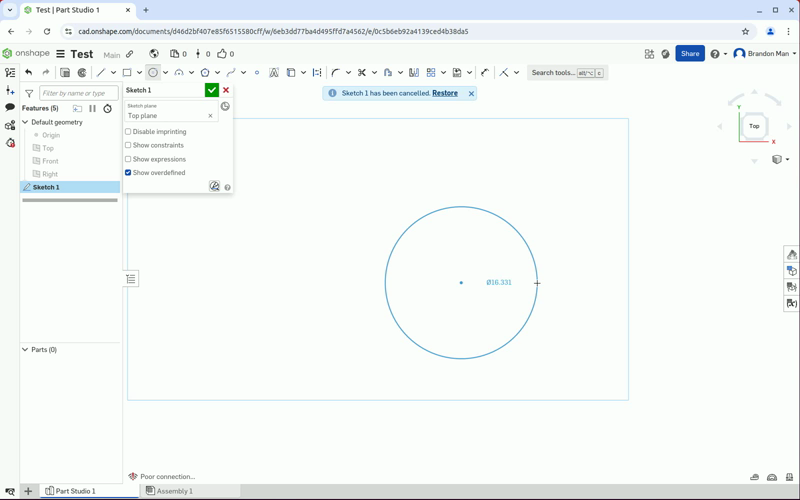
key(esc)
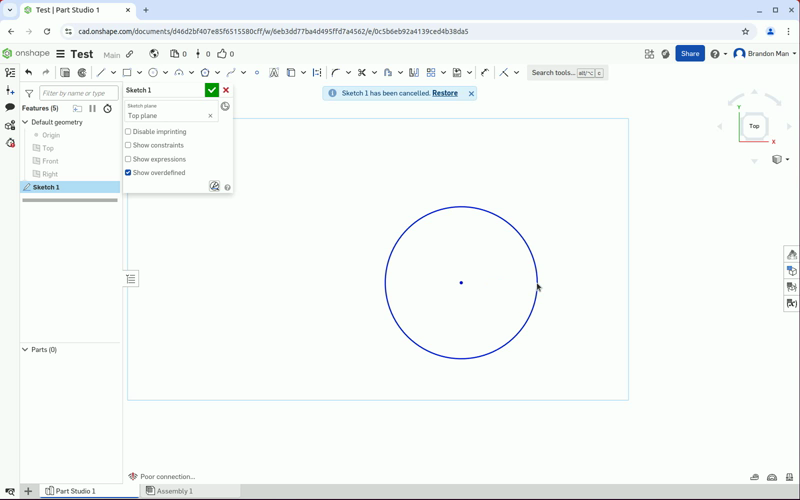
mouse_move(455, 279)
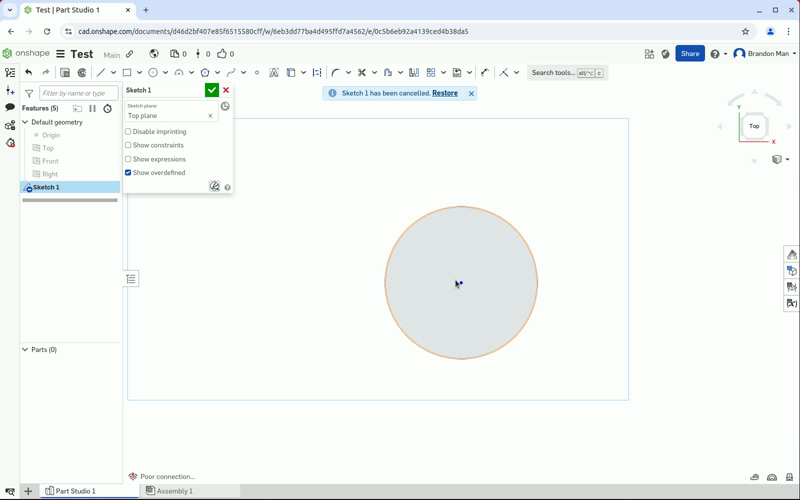
click(455, 279)
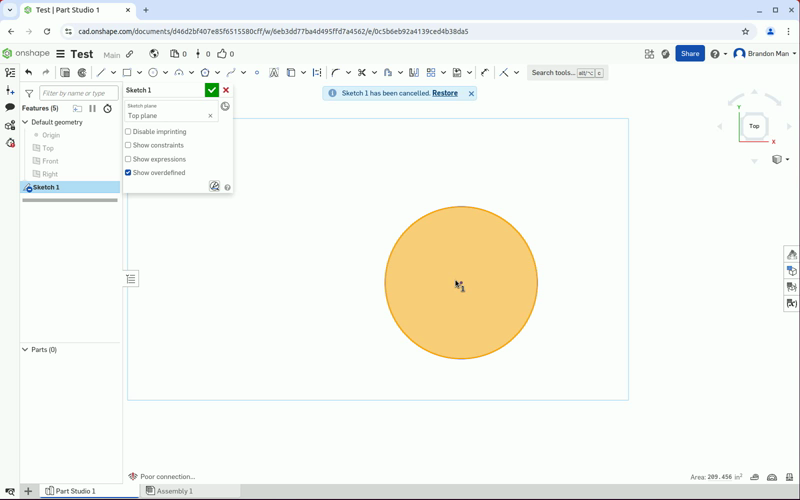
mouse_move(73, 352)
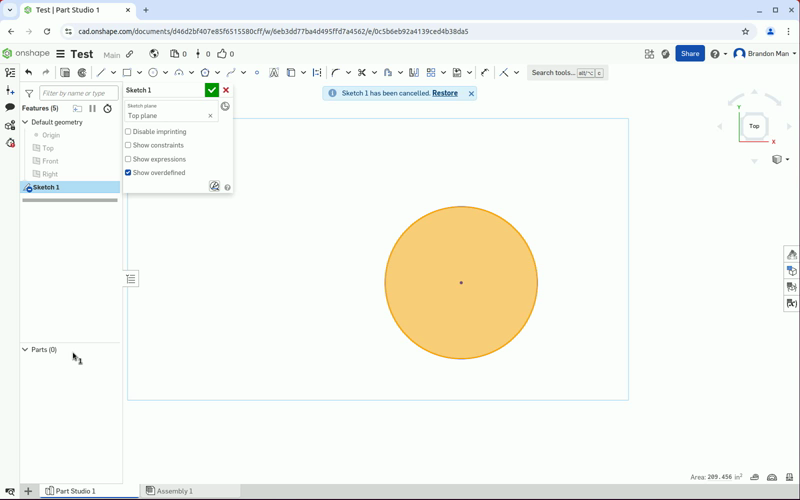
key(shift+y)
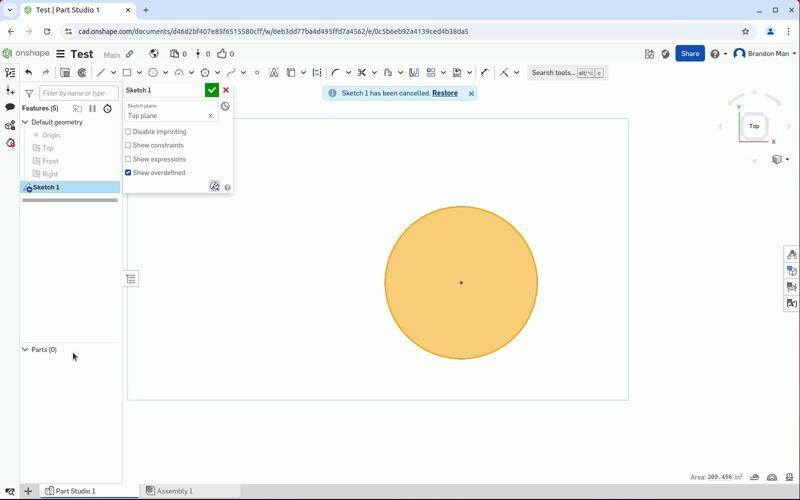
key(shift+e)
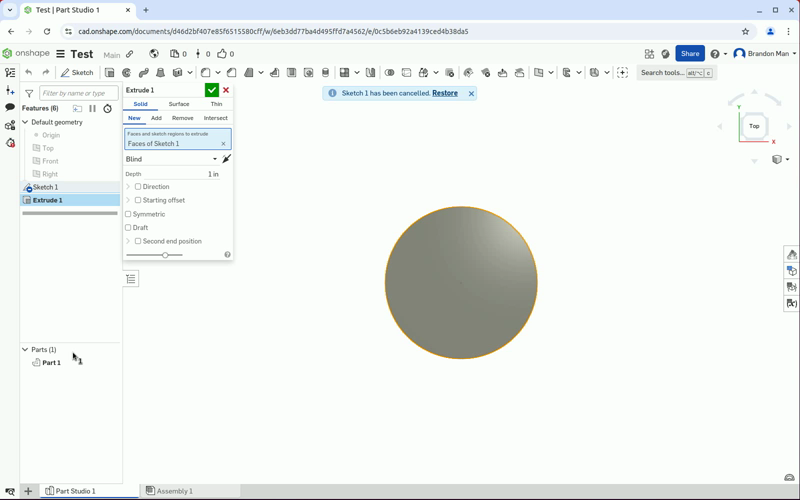
mouse_move(143, 106)
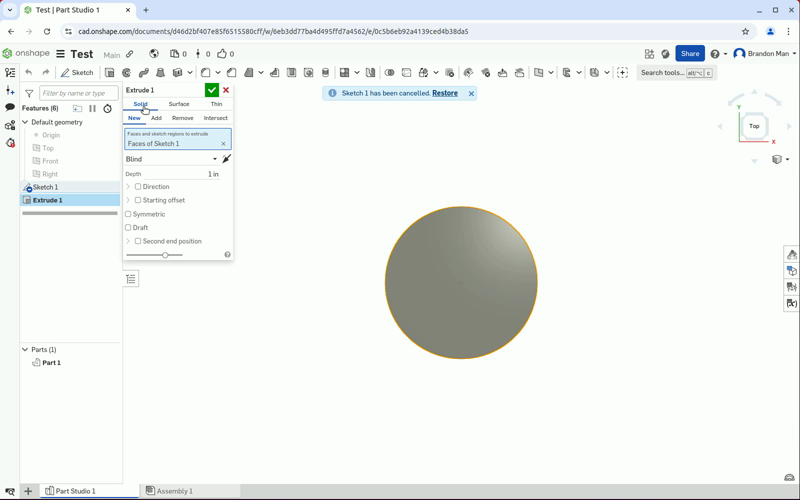
click(143, 106)
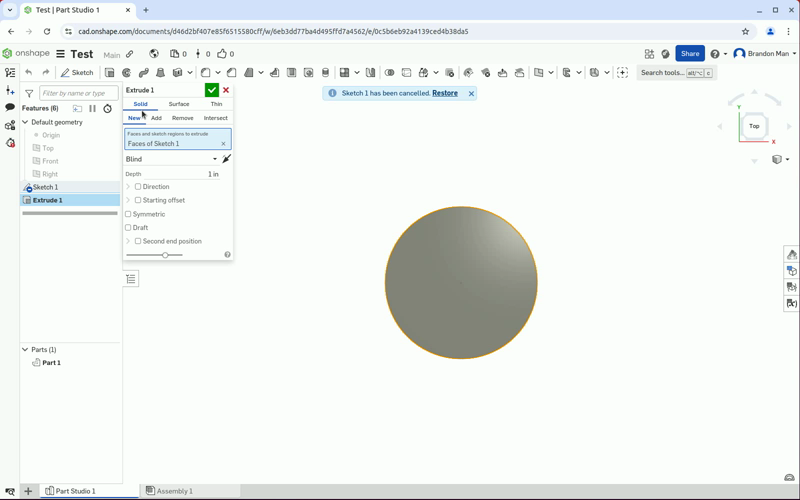
mouse_move(137, 120)
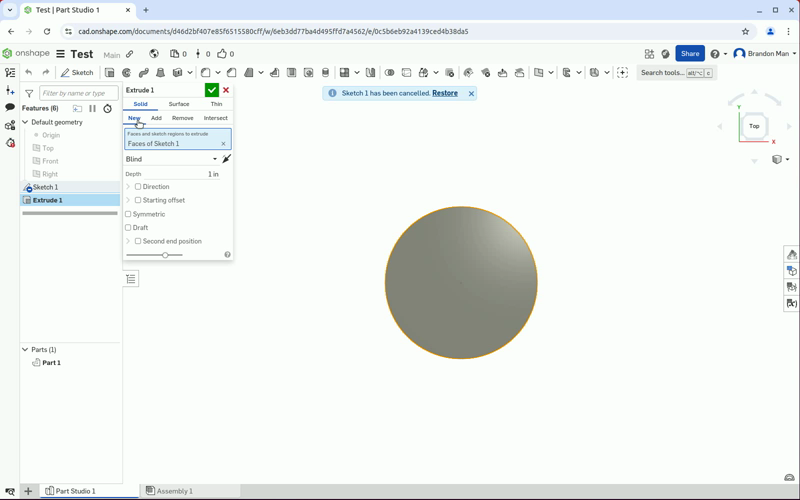
click(137, 120)
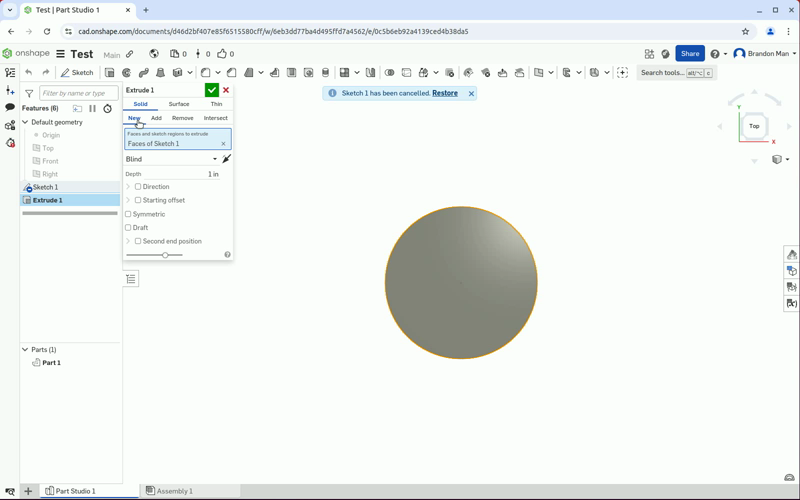
key(tab, 4)
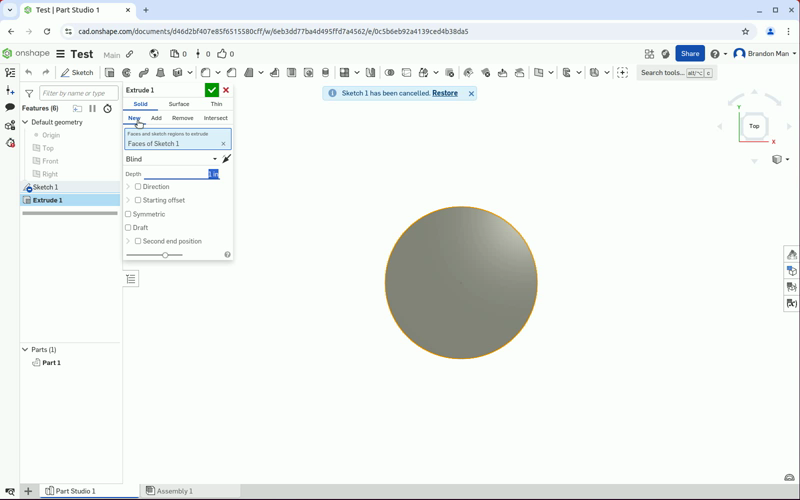
text(1.007)
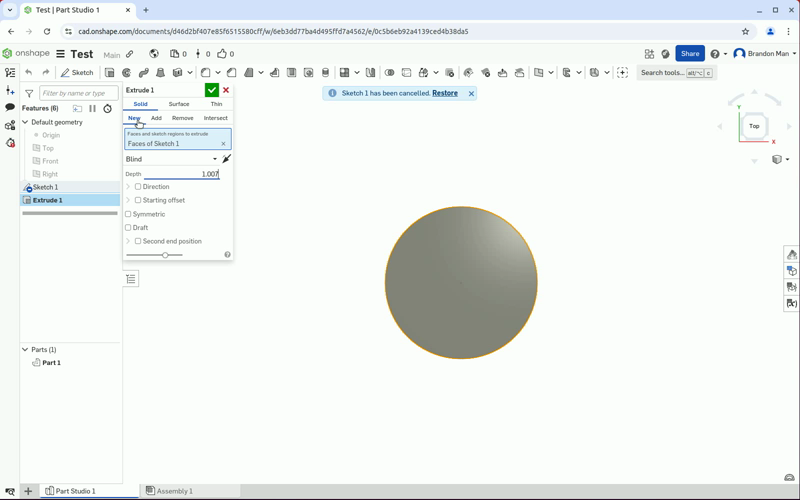
key(enter)
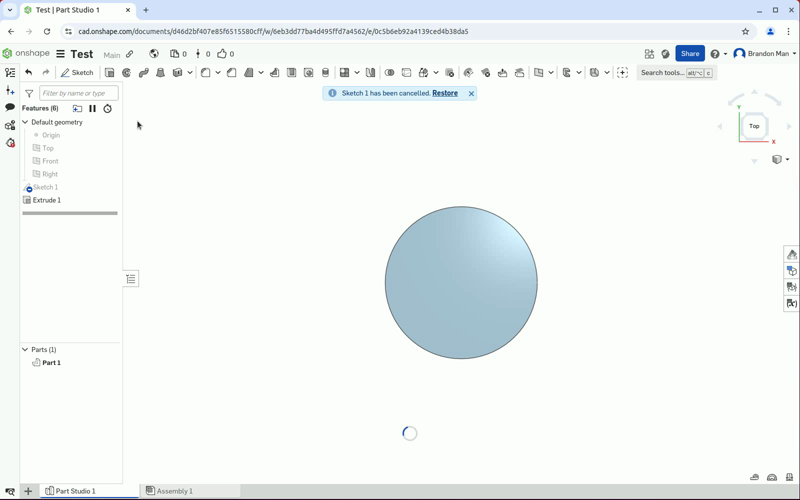
key(shift+h)
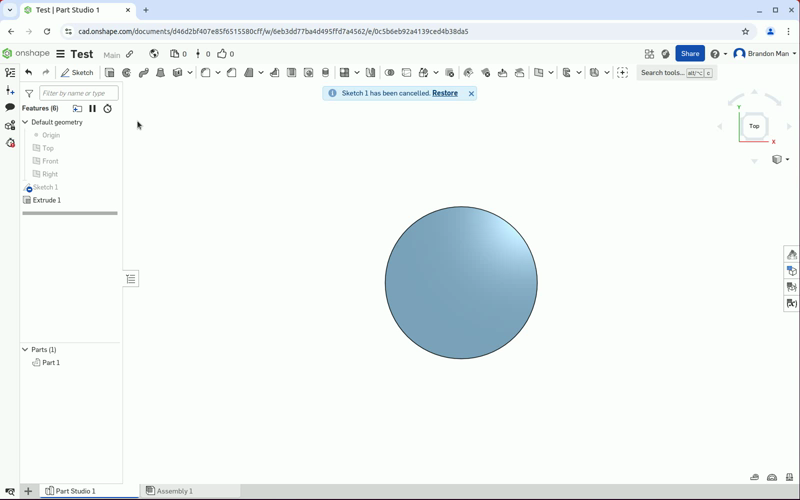
key(shift+h)
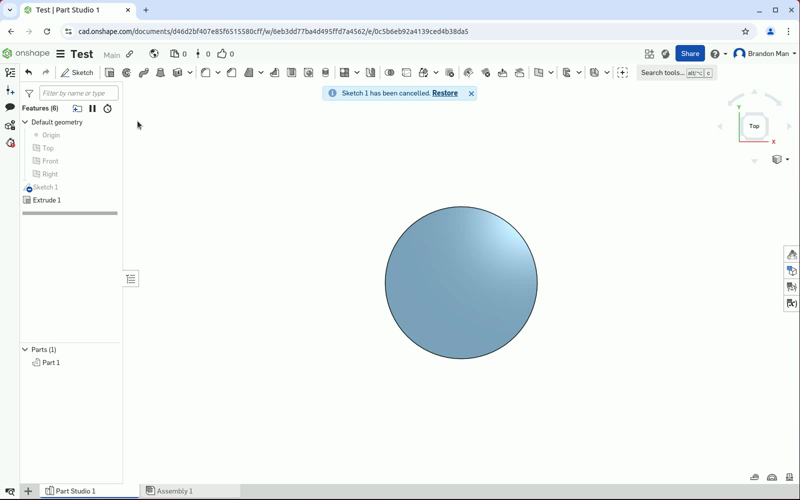
mouse_move(73, 189)
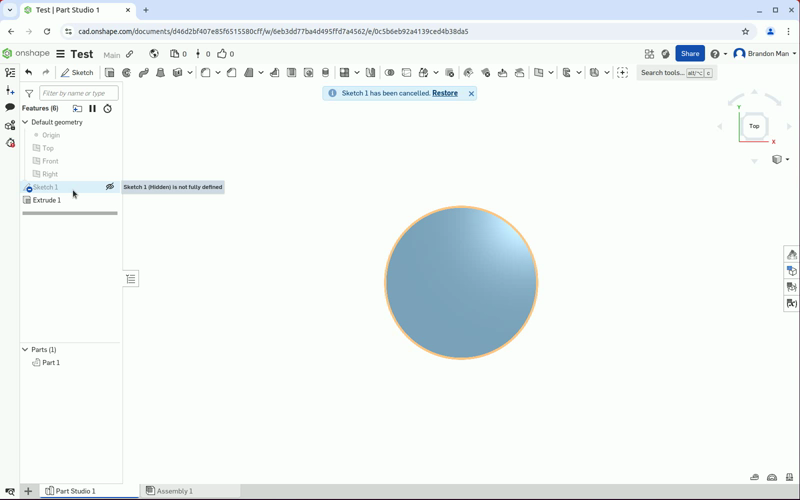
click(73, 189)
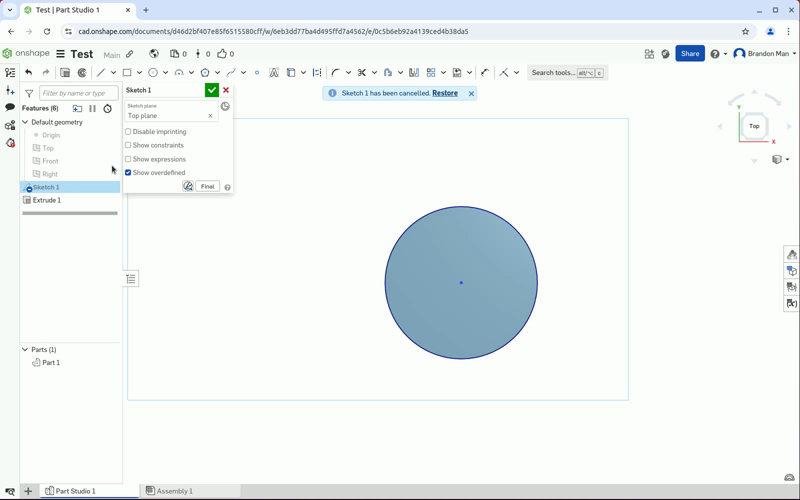
mouse_move(229, 92)
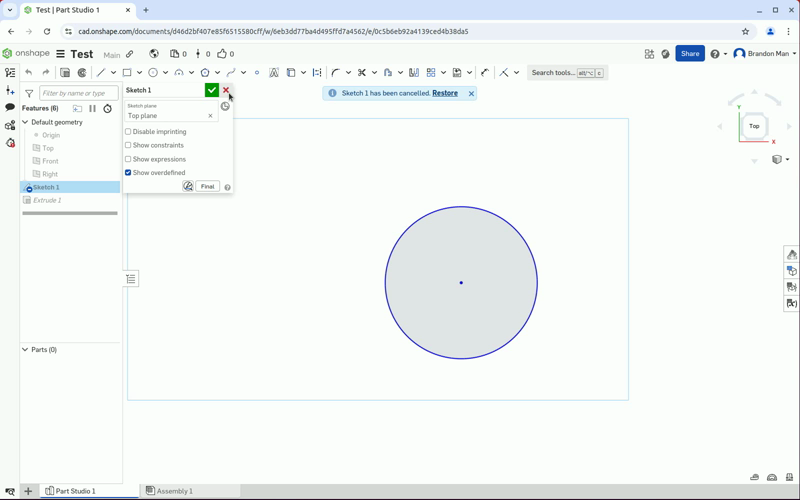
click(229, 92)
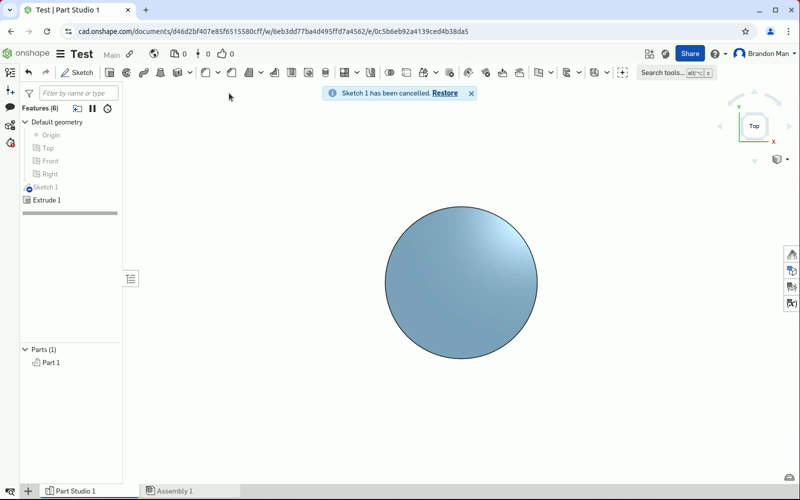
mouse_move(541, 75)
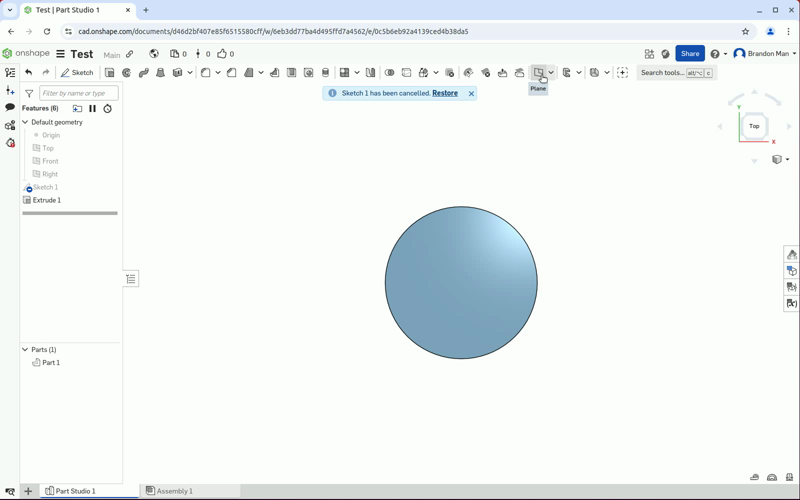
click(541, 75)
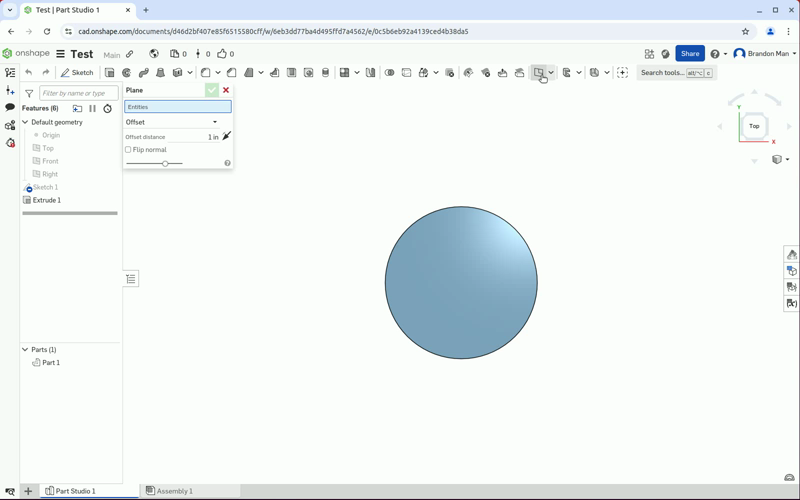
mouse_move(73, 150)
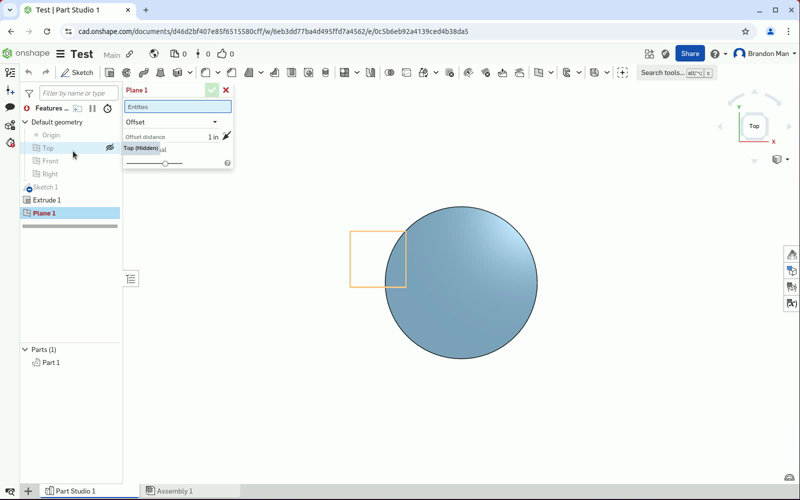
click(73, 150)
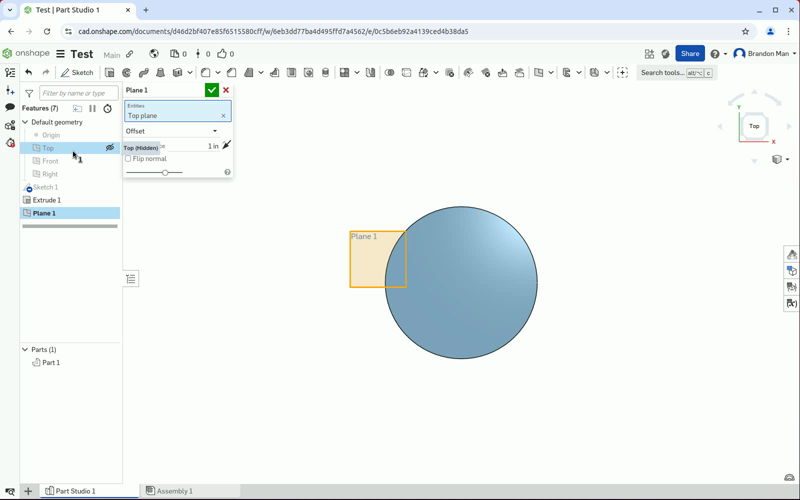
key(tab, 2)
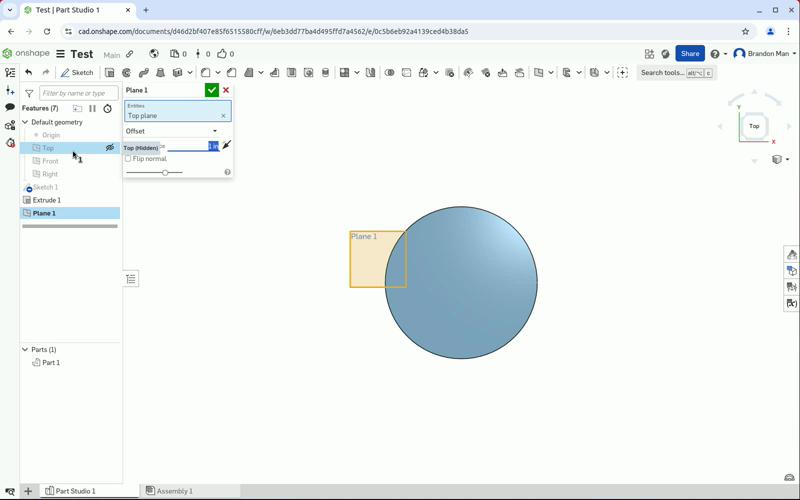
text(0.999)
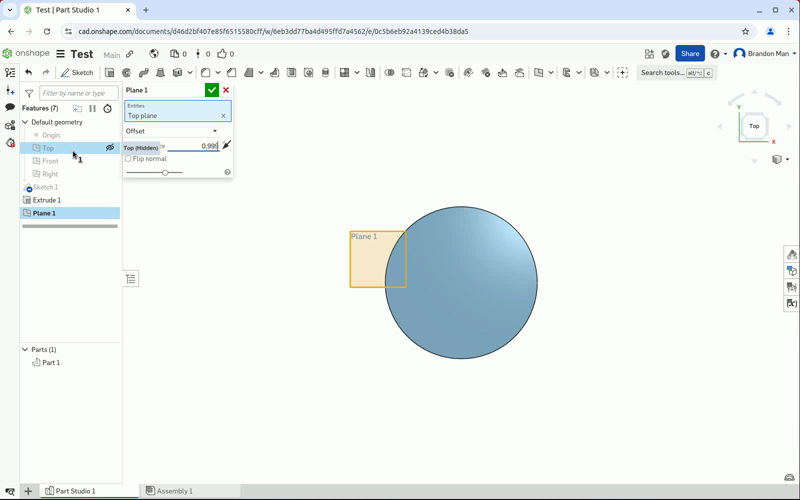
key(enter, 2)
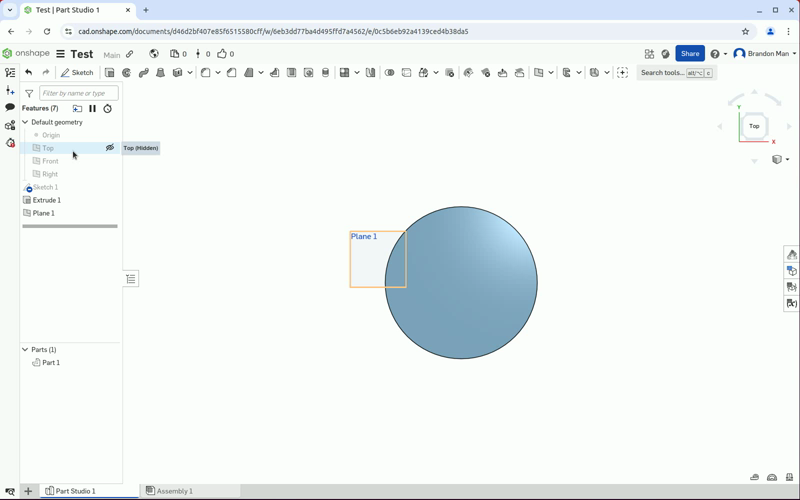
key(shift+s)
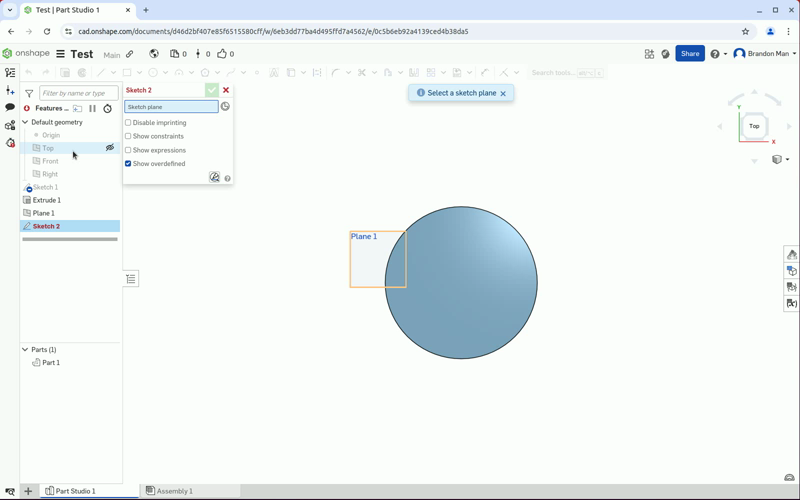
mouse_move(73, 215)
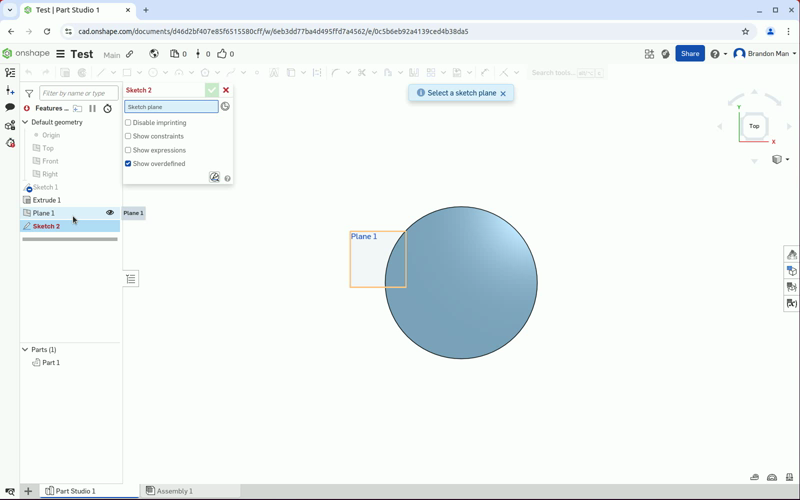
click(73, 215)
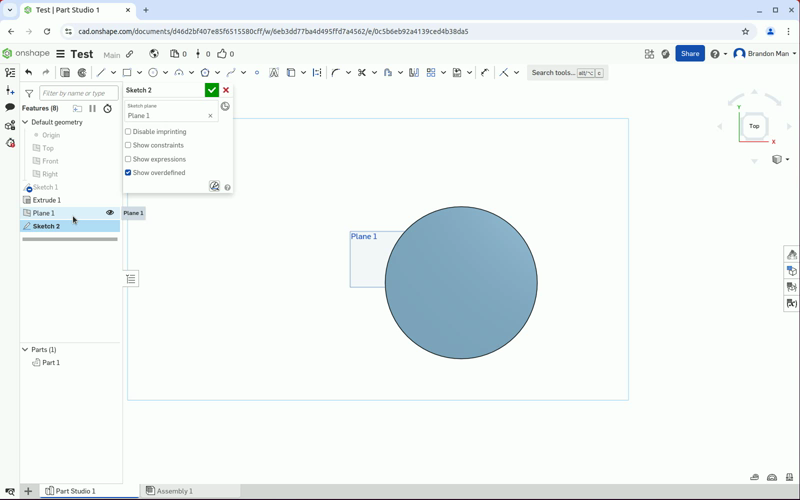
mouse_move(73, 352)
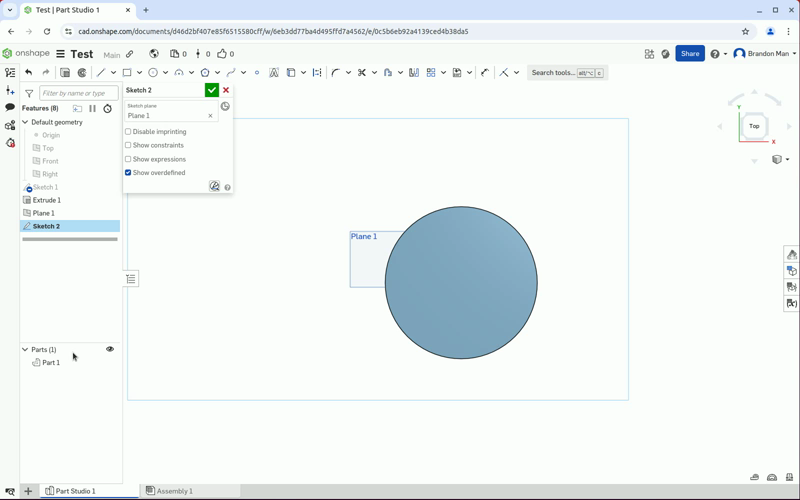
key(y)
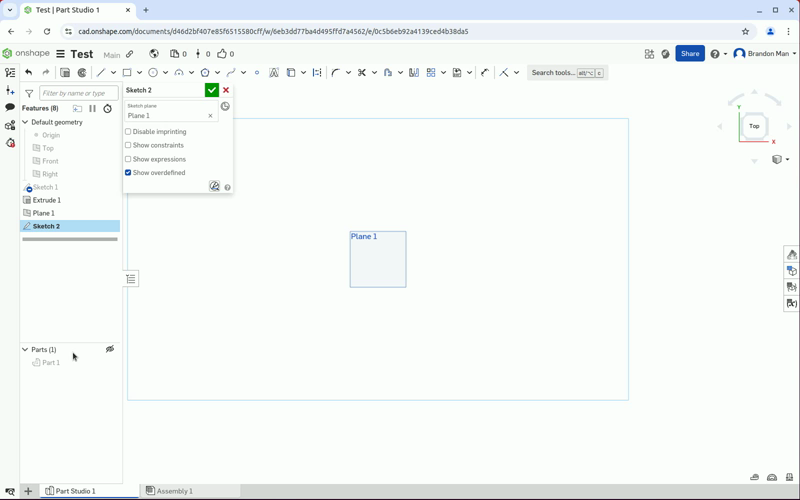
key(c)
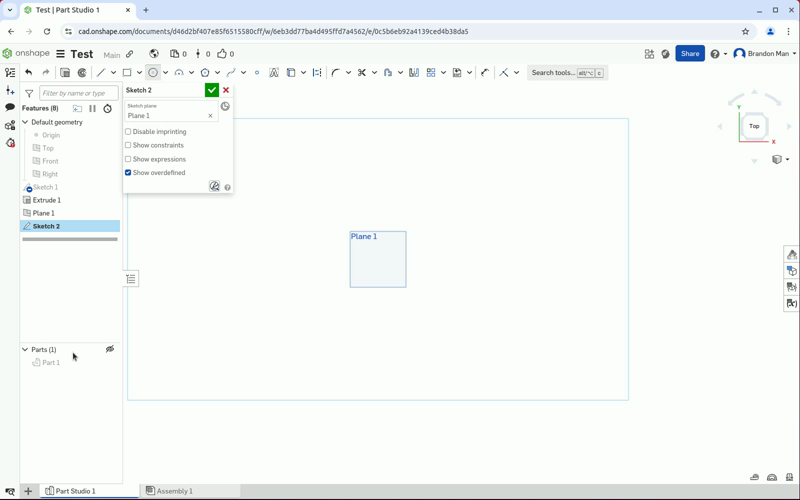
key_down(shift)
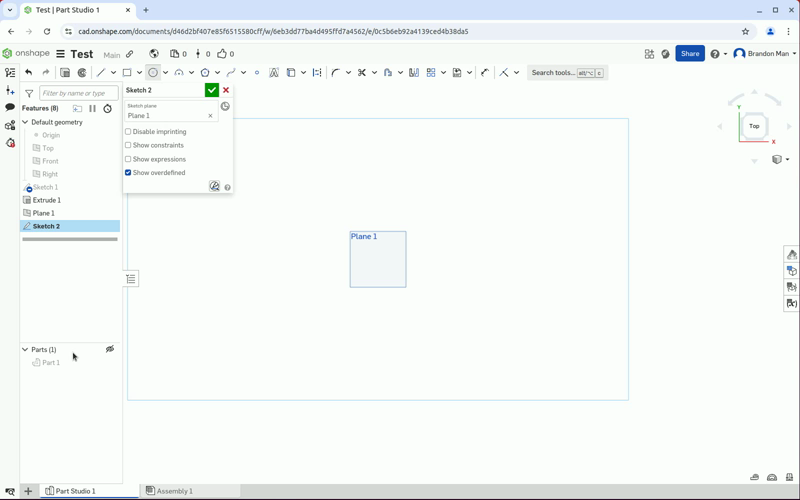
mouse_move(461, 336)
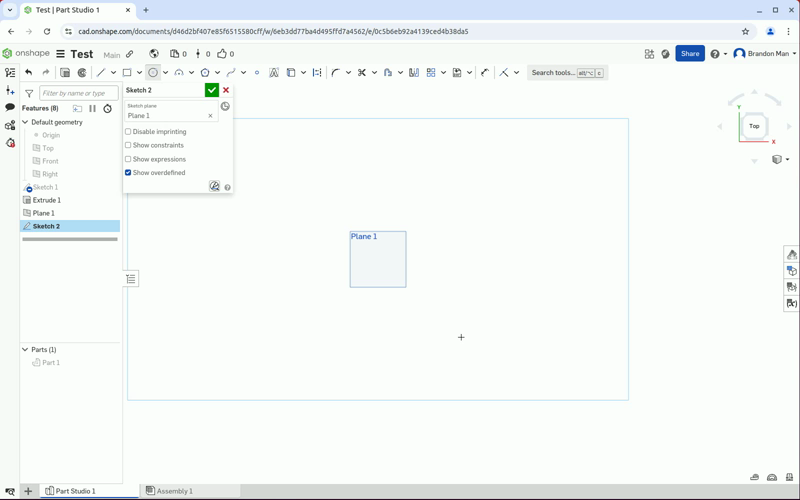
click(461, 336)
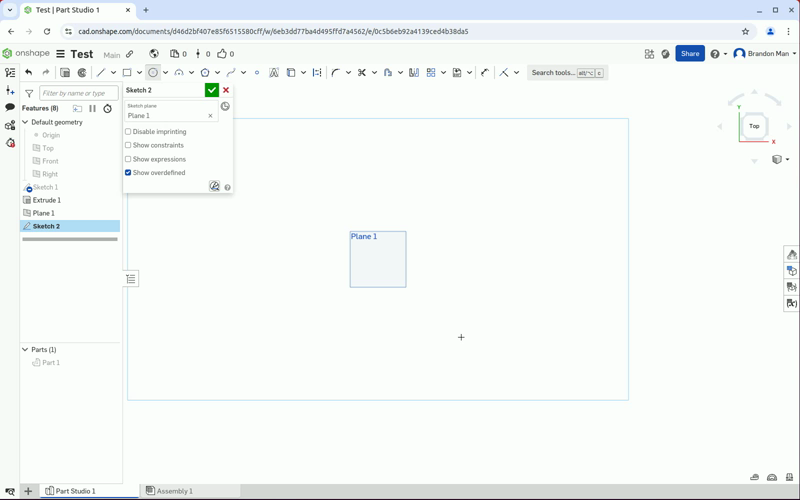
key_up(shift)
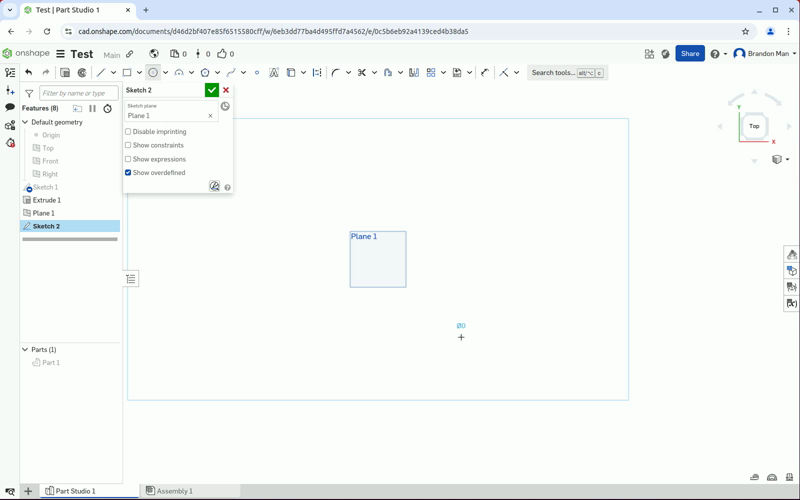
mouse_move(471, 336)
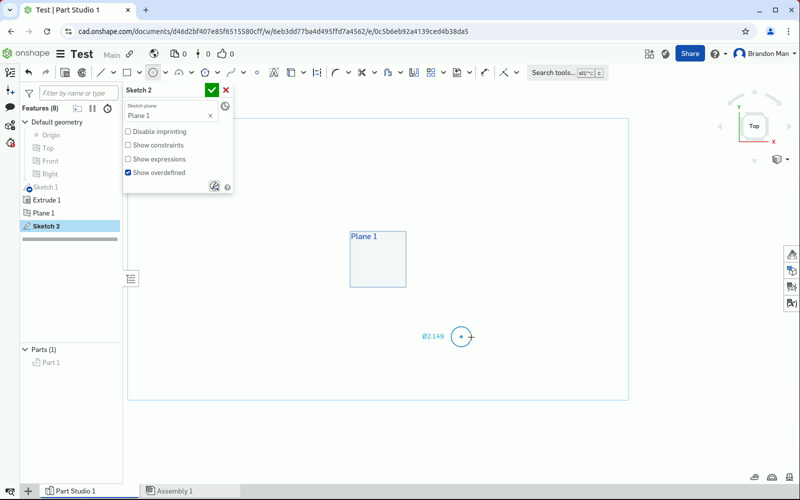
click(471, 336)
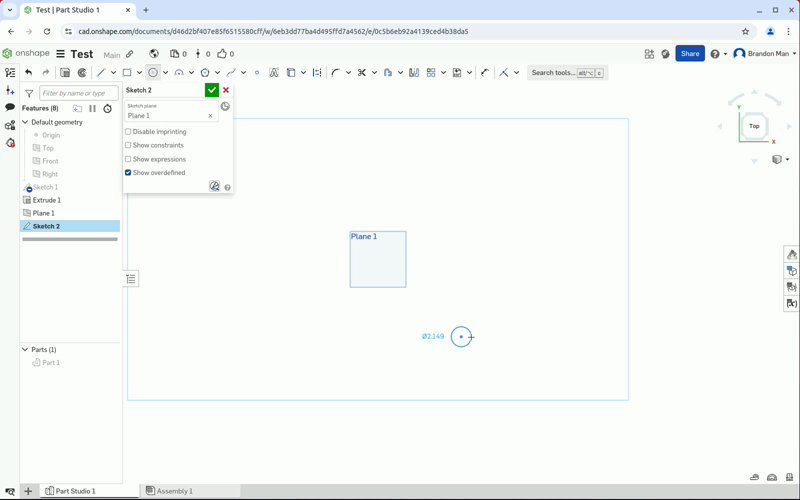
key(esc)
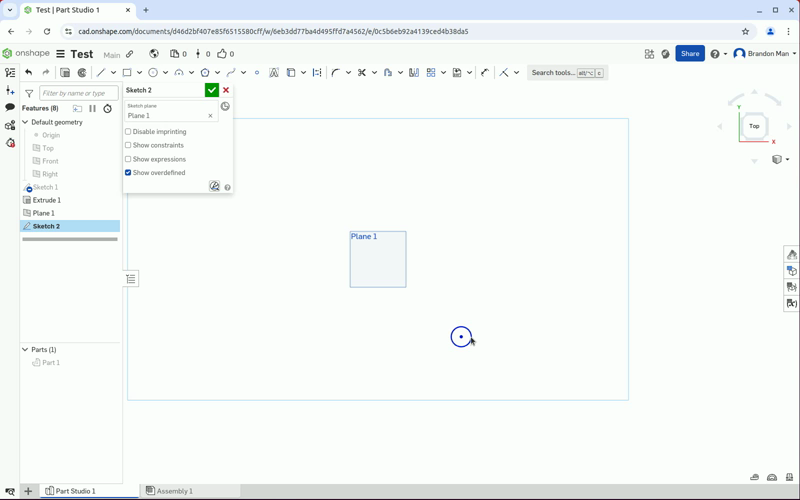
mouse_move(467, 336)
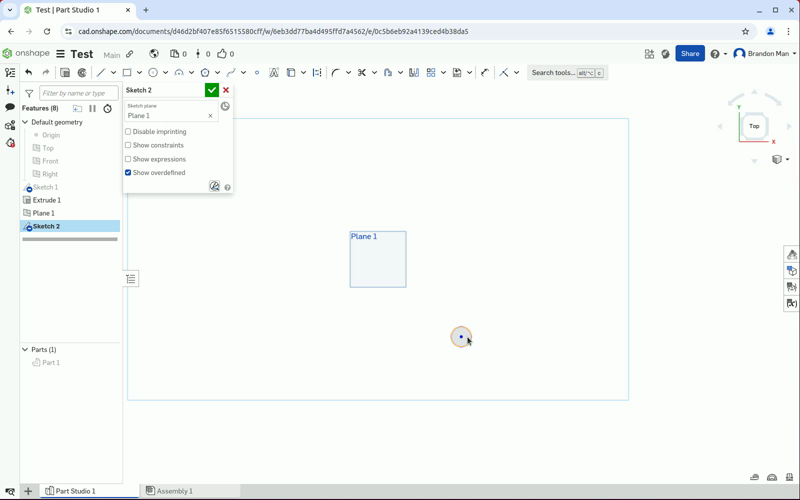
scroll(6)
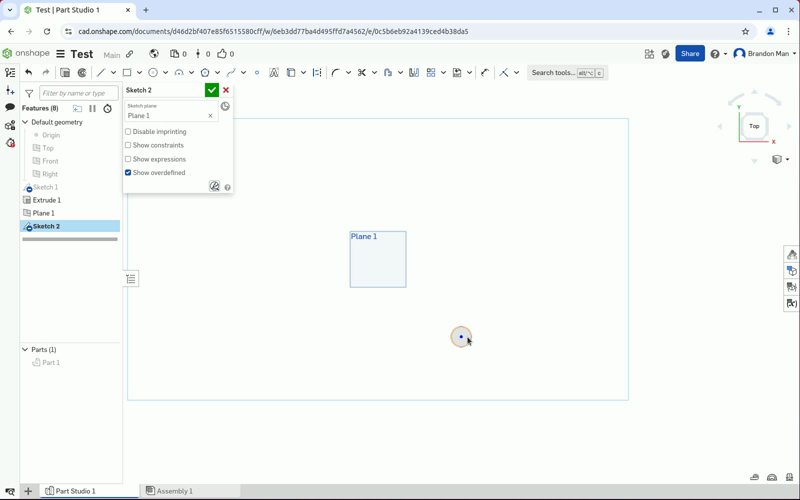
scroll(6)
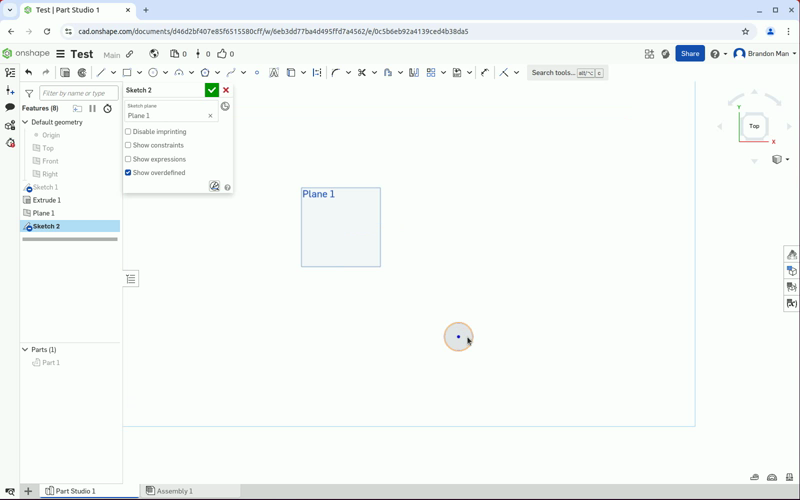
scroll(6)
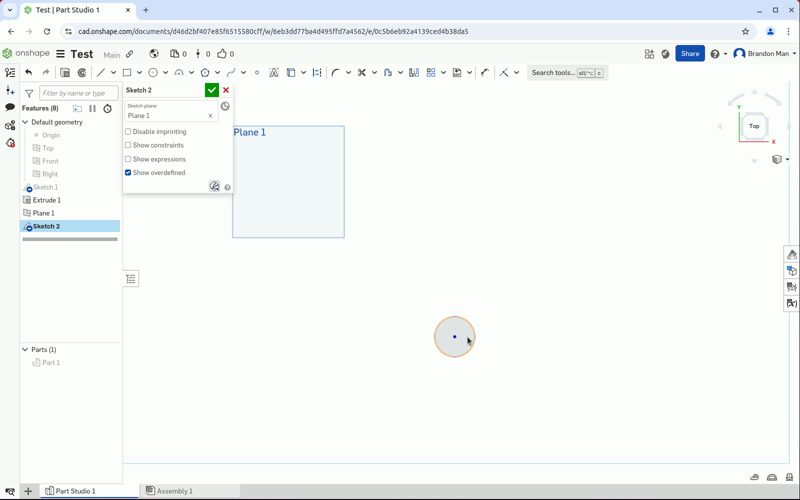
scroll(6)
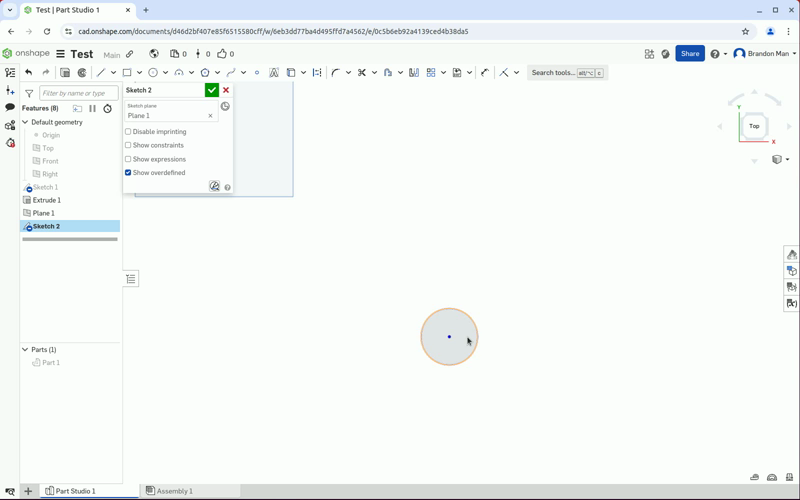
scroll(6)
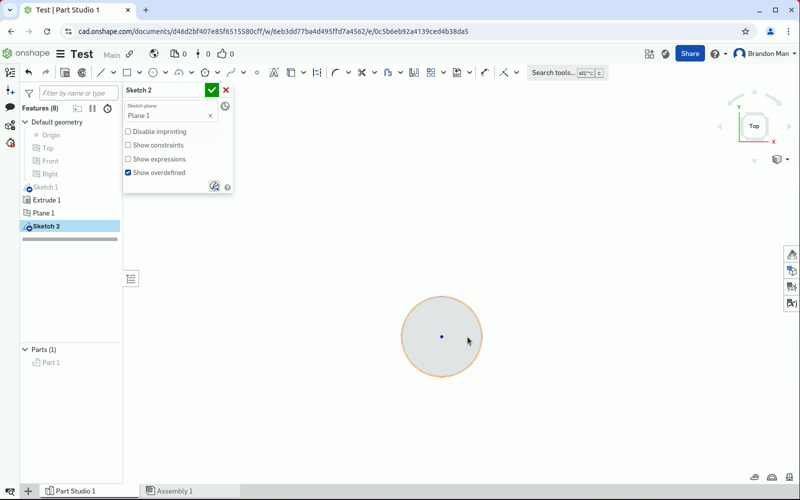
scroll(6)
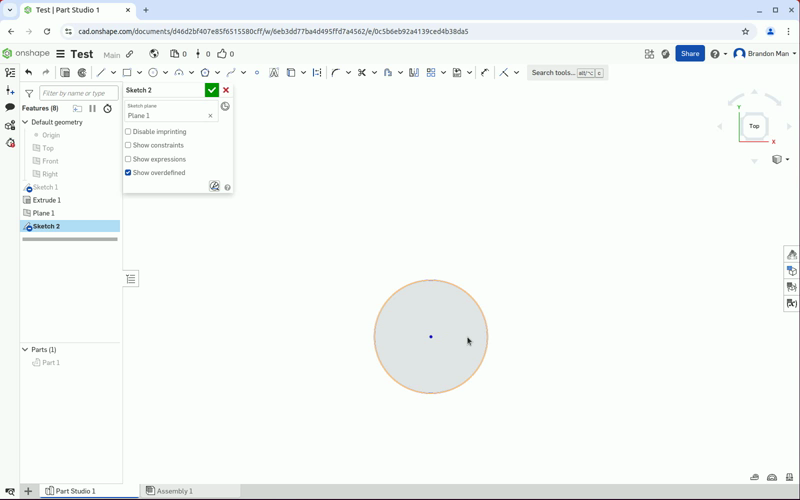
scroll(6)
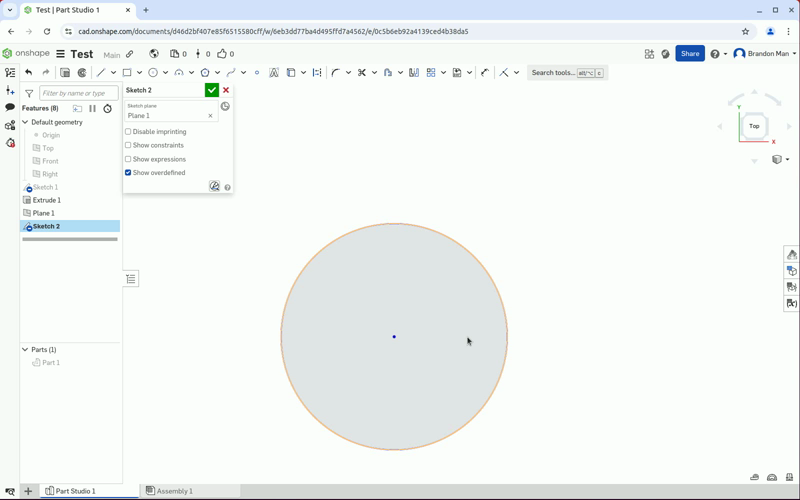
click(467, 336)
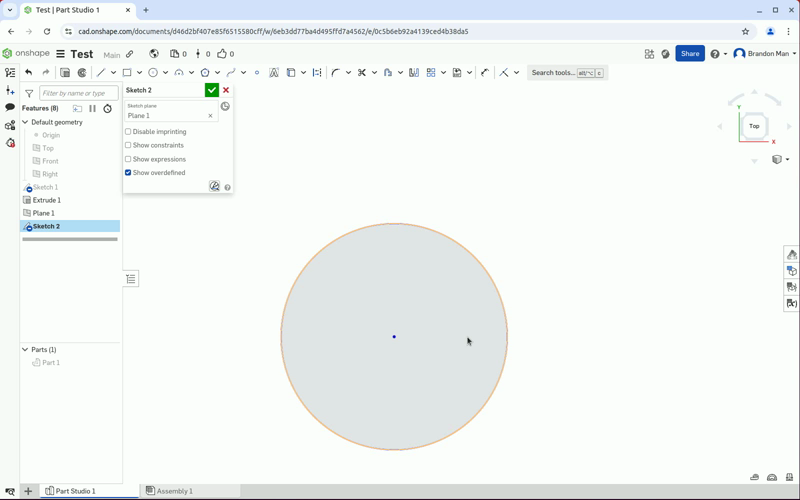
scroll(-6)
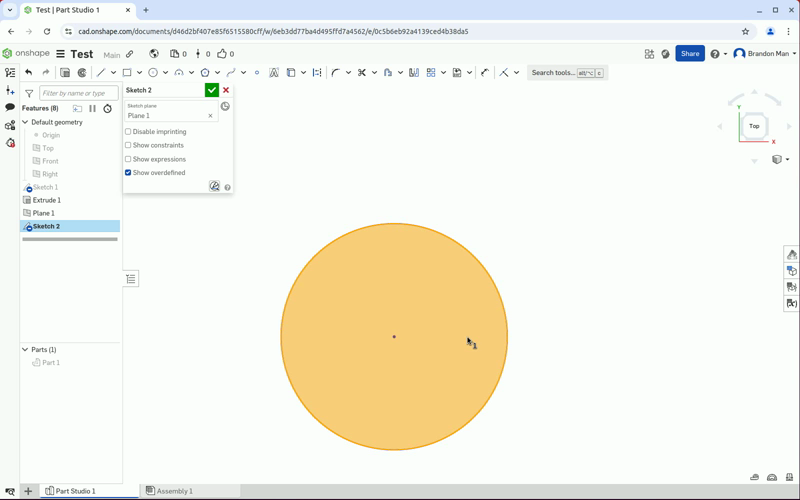
scroll(-6)
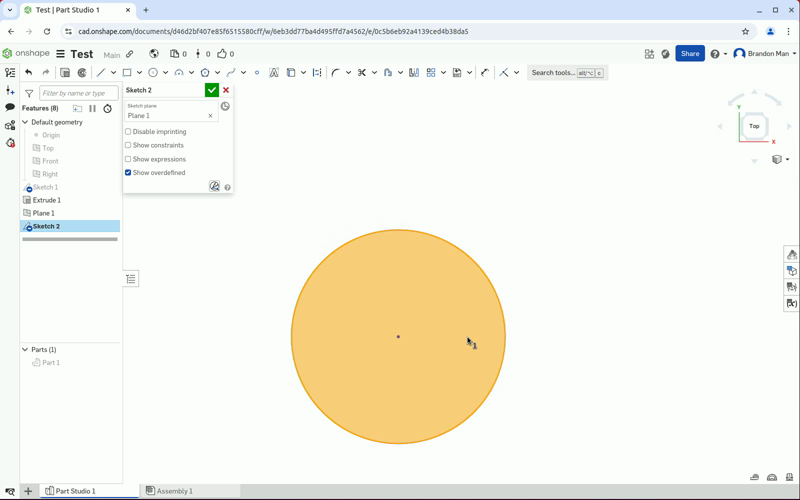
scroll(-6)
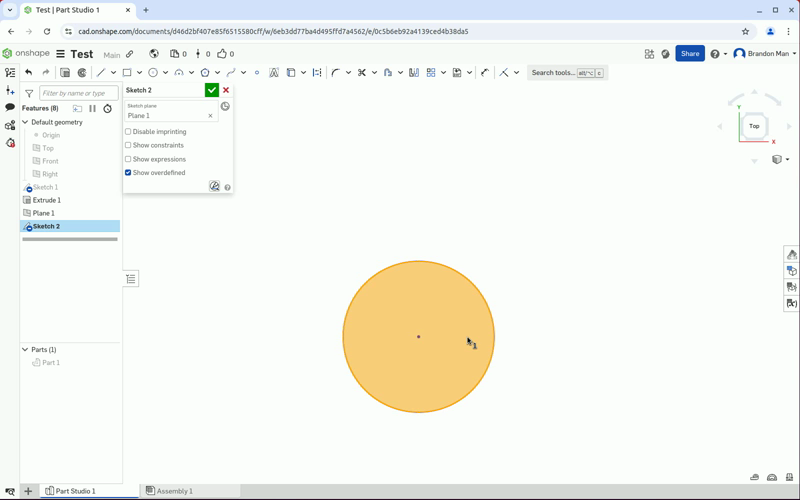
scroll(-6)
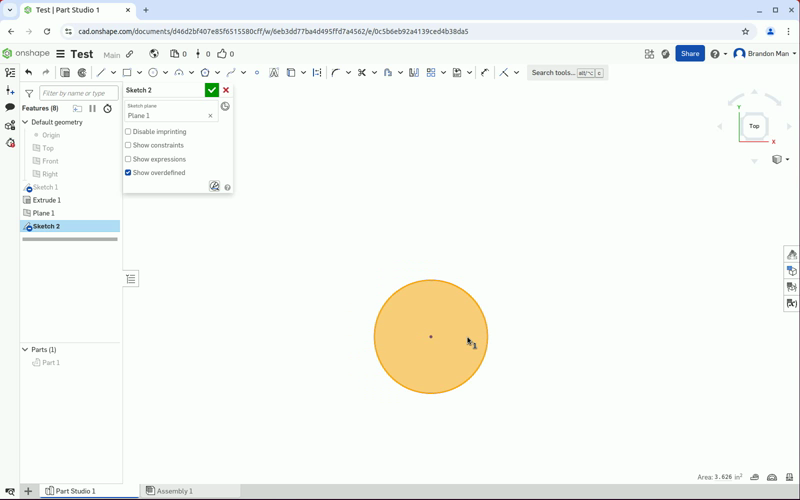
scroll(-6)
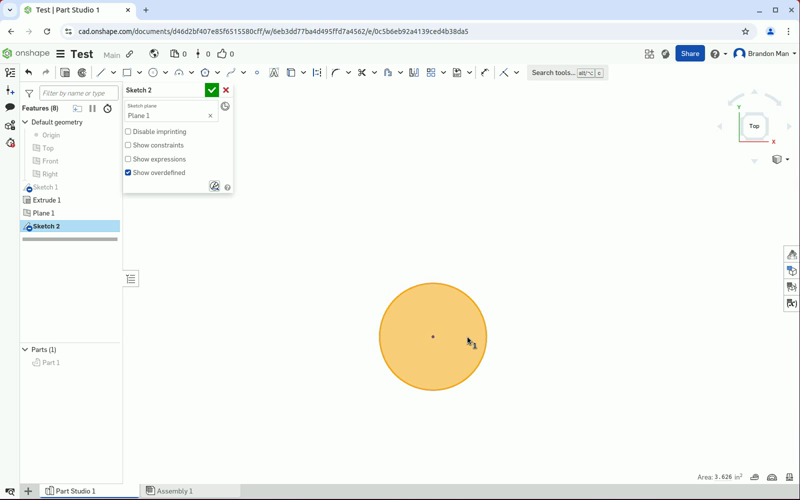
scroll(-6)
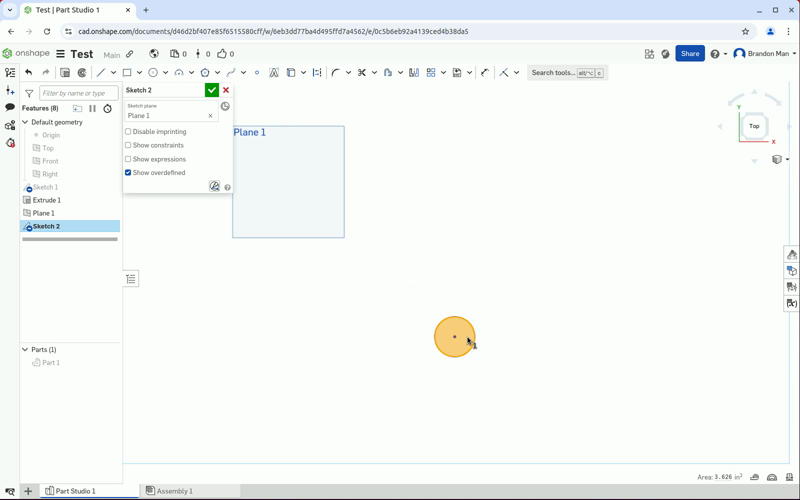
scroll(-6)
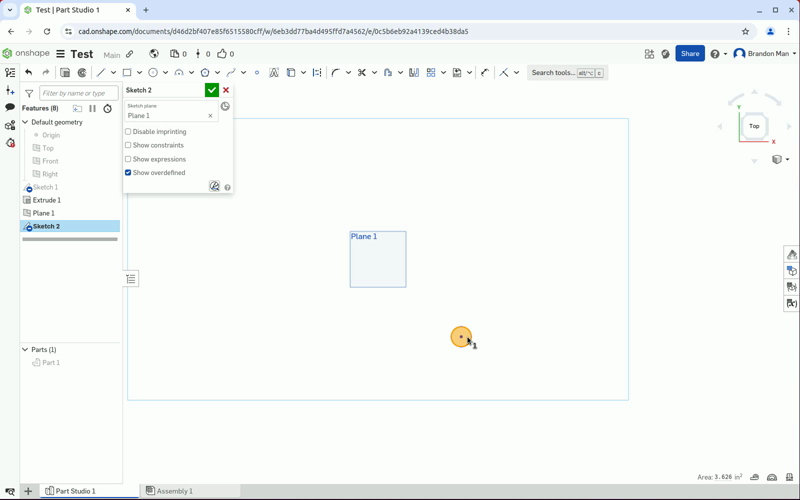
mouse_move(73, 352)
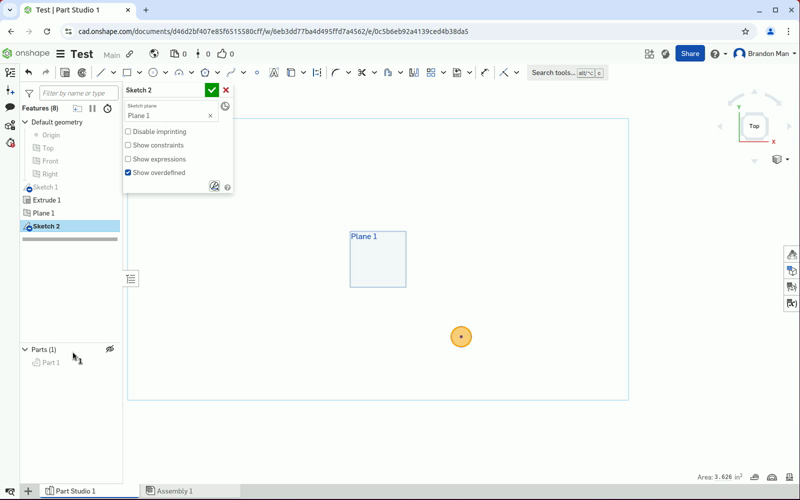
key(shift+y)
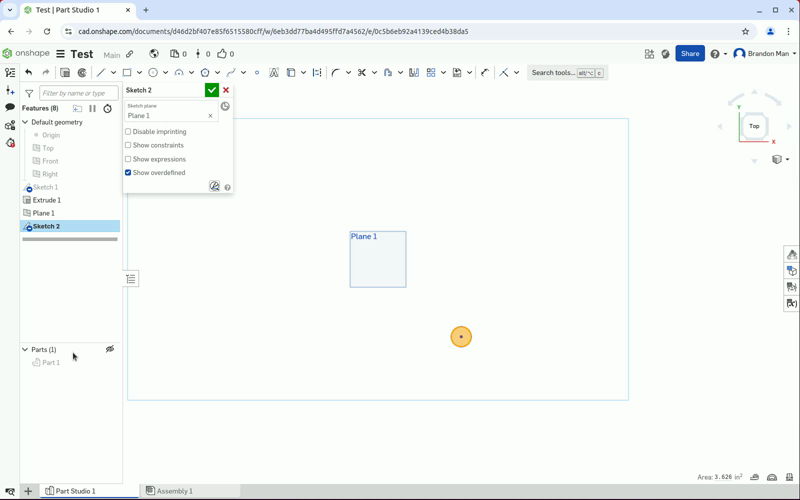
key(shift+e)
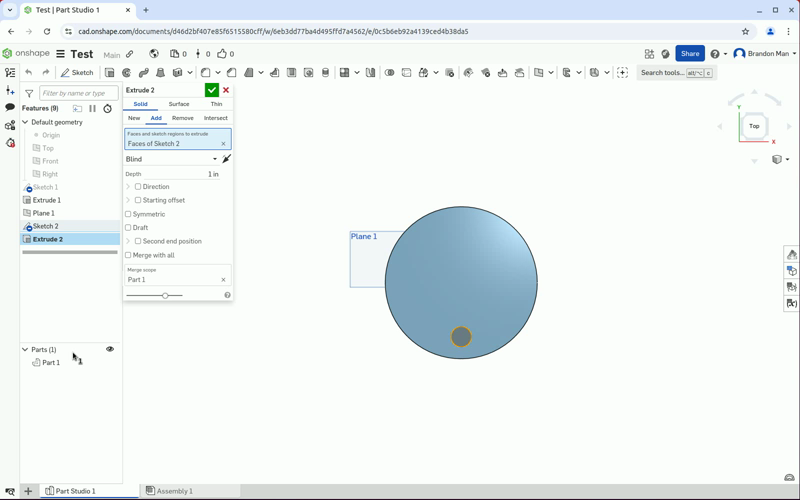
mouse_move(143, 106)
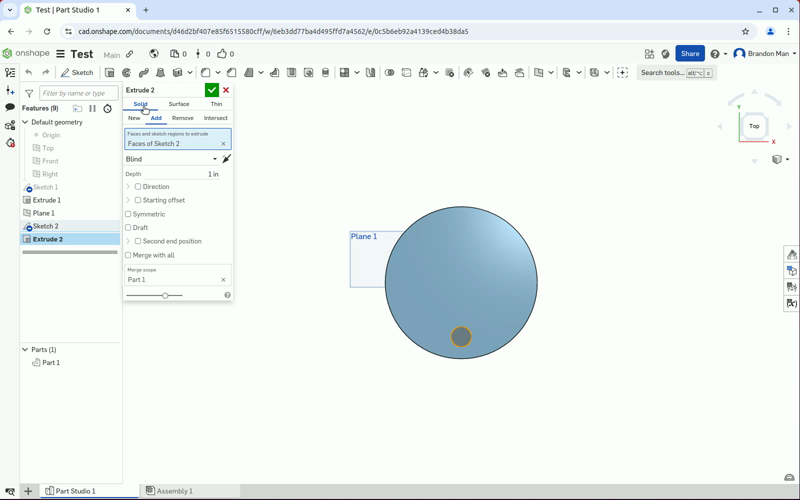
click(143, 106)
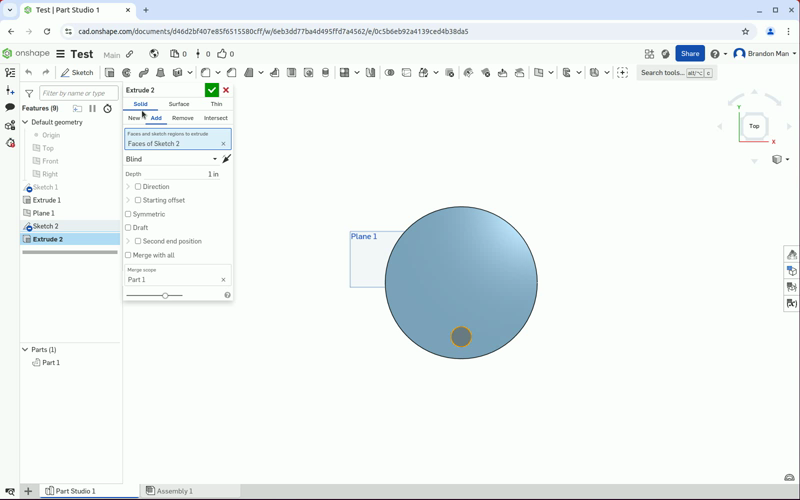
mouse_move(137, 120)
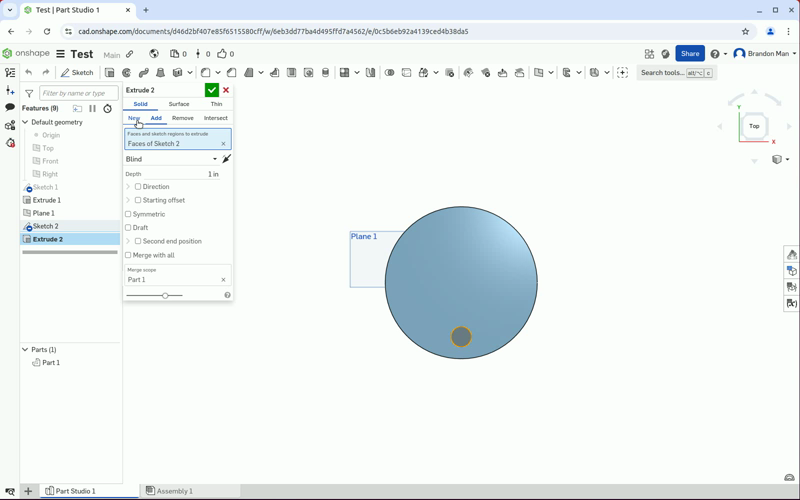
click(137, 120)
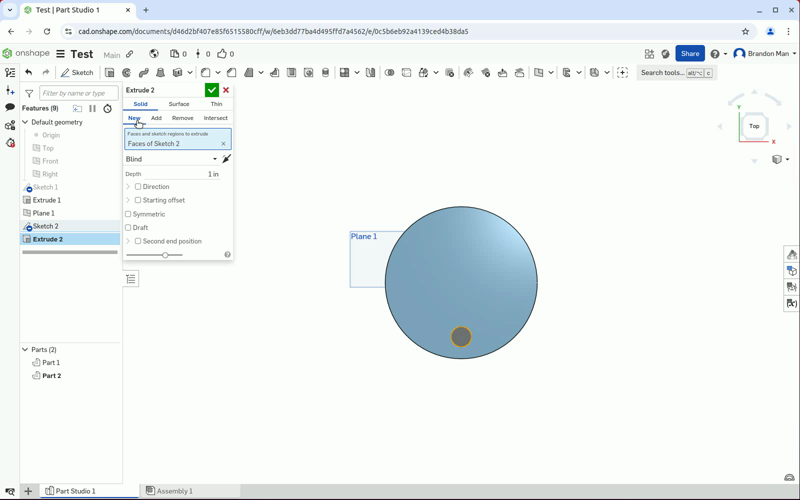
key(tab, 4)
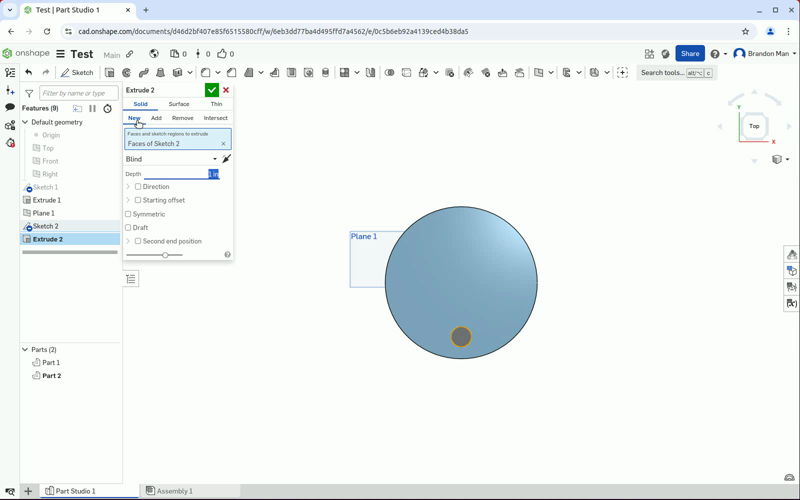
text(8.058)
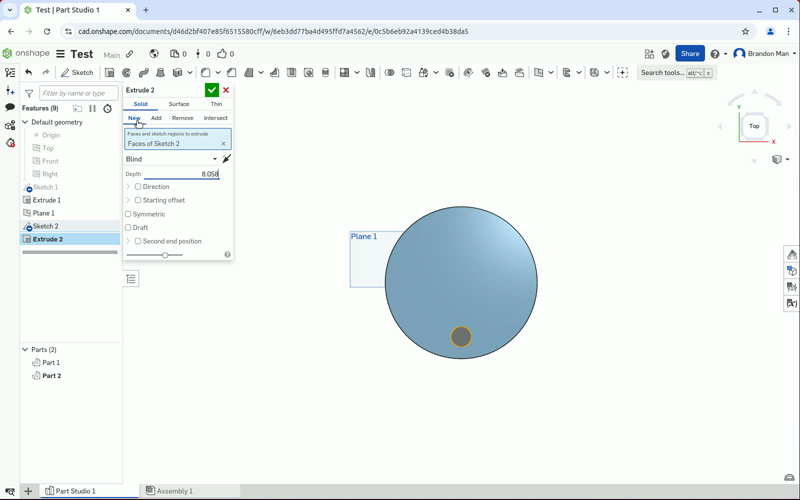
key(enter)
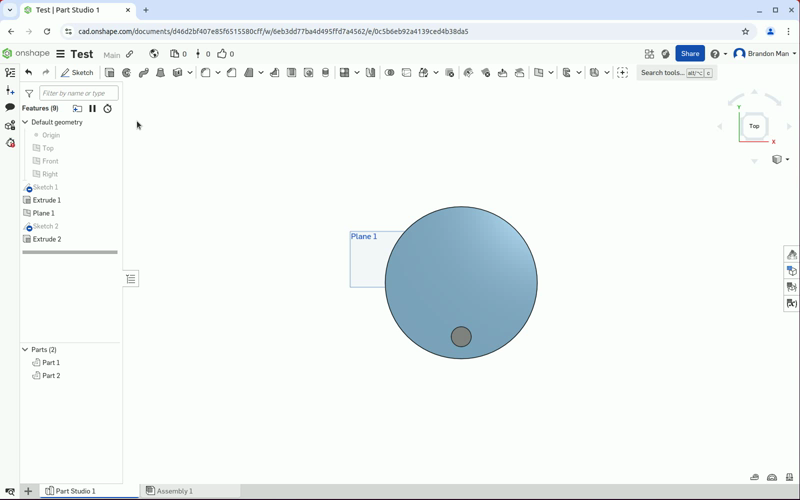
key(shift+h)
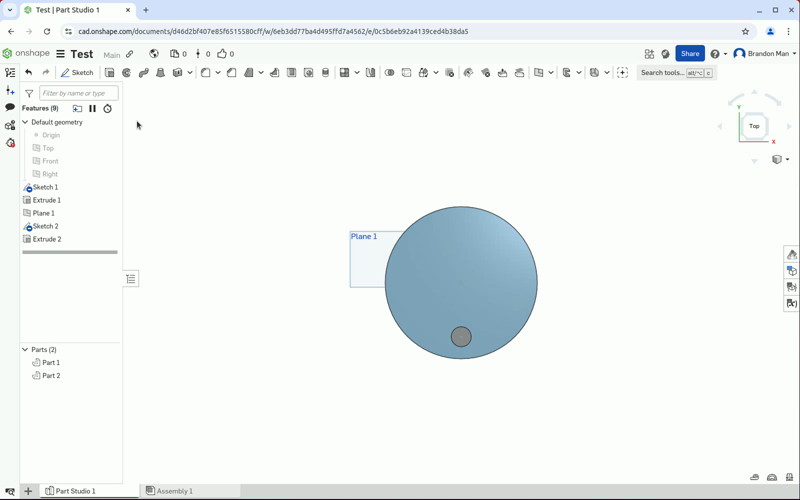
key(shift+h)
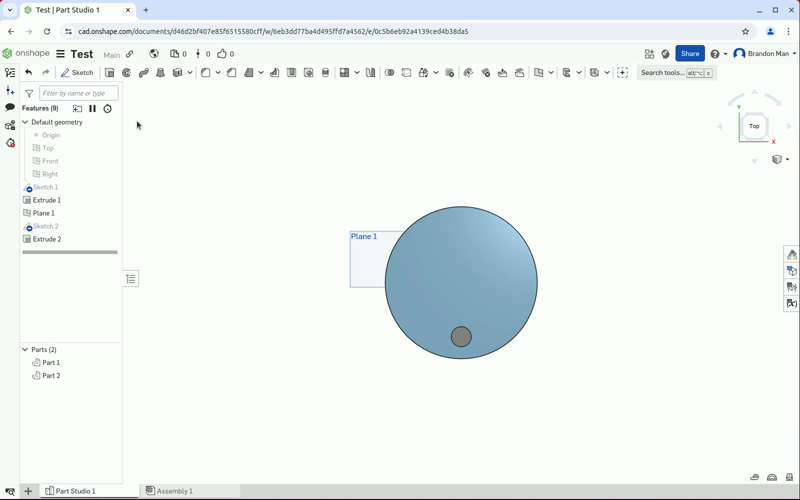
mouse_move(73, 189)
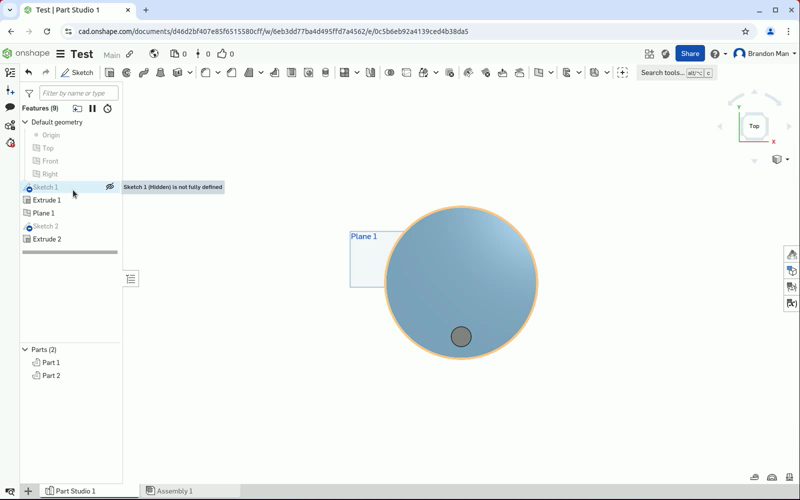
click(73, 189)
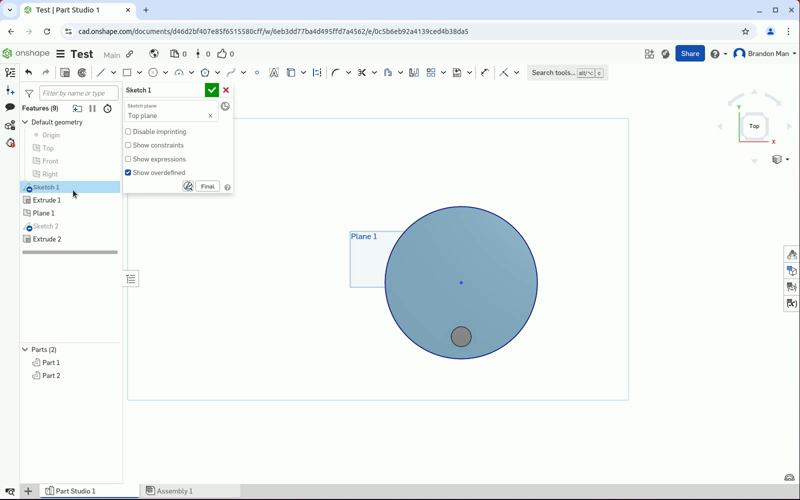
mouse_move(229, 92)
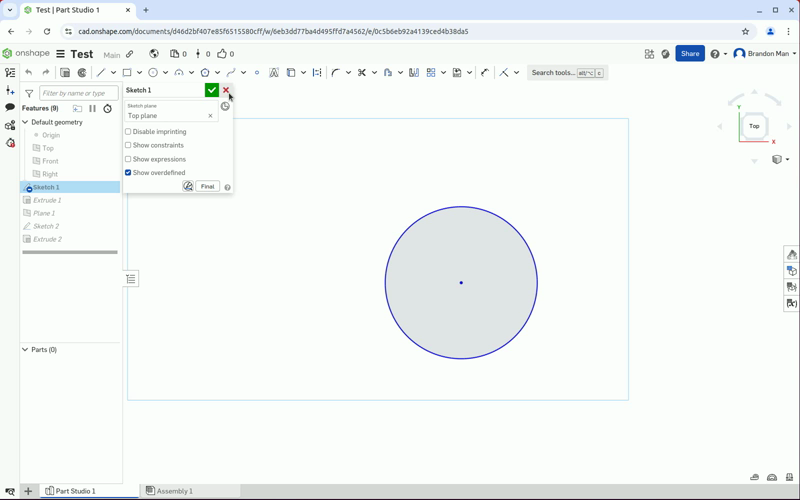
click(229, 92)
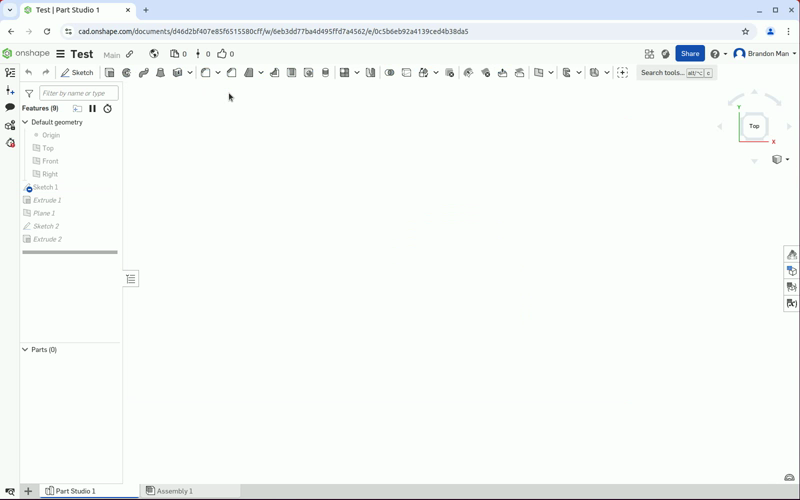
key(shift+s)
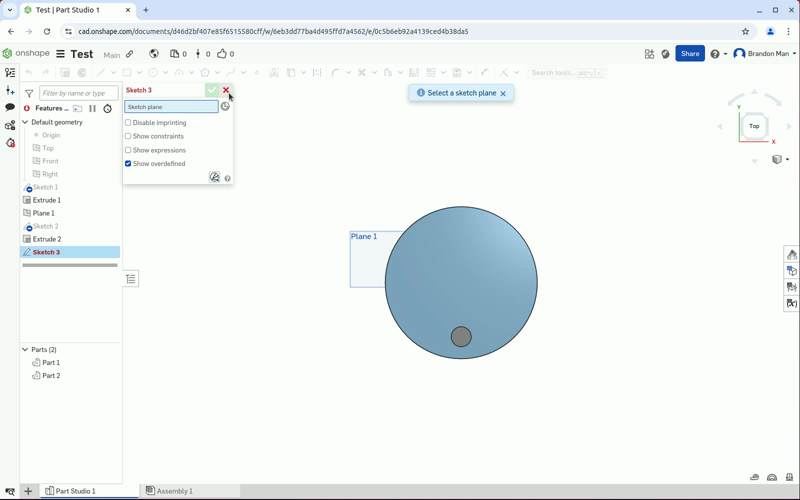
mouse_move(73, 215)
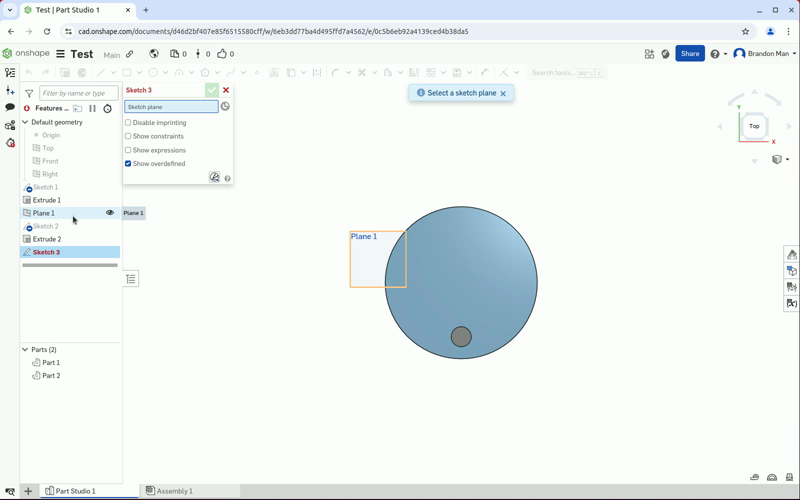
click(73, 215)
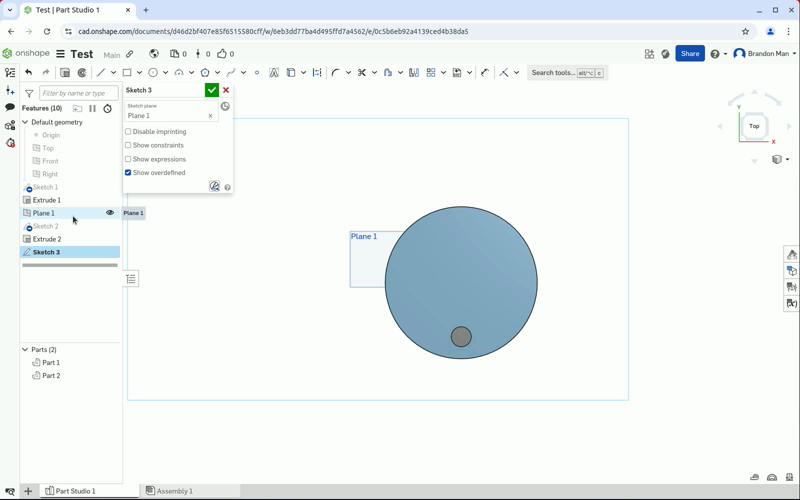
mouse_move(73, 352)
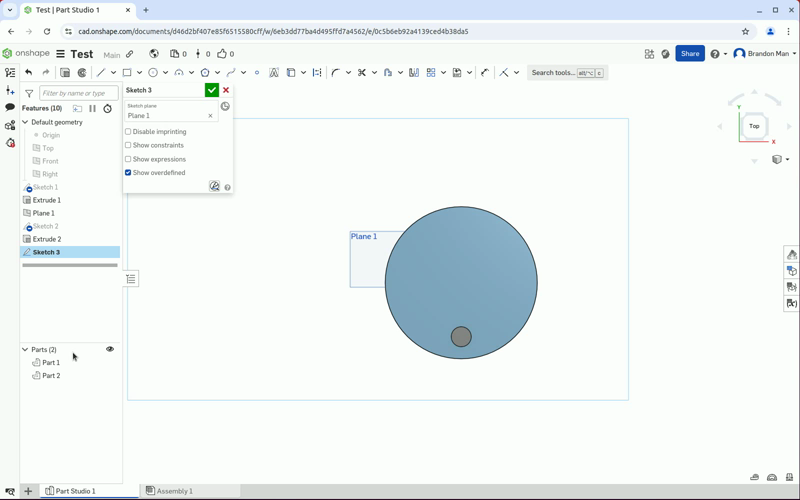
key(y)
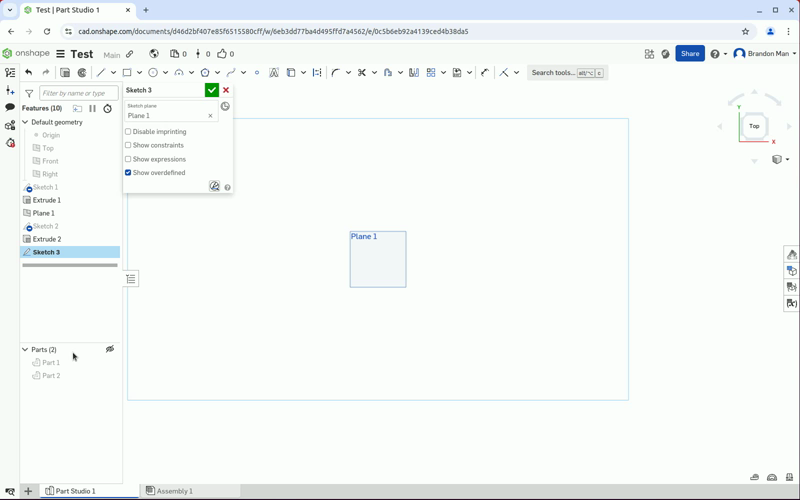
key(c)
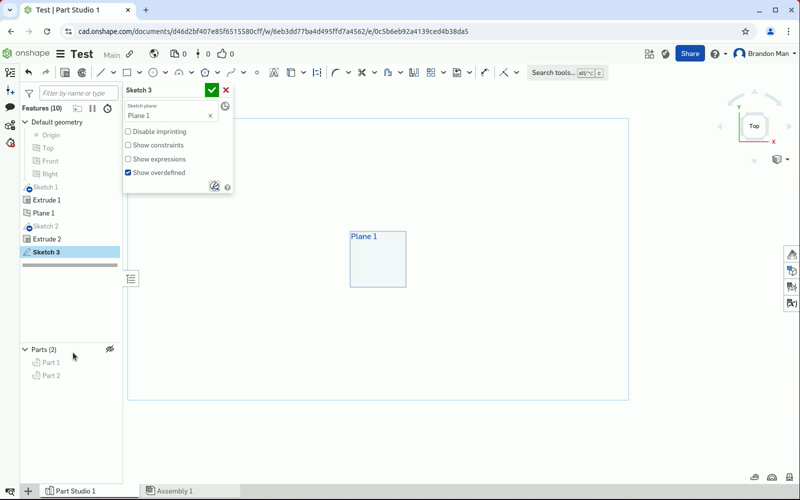
key_down(shift)
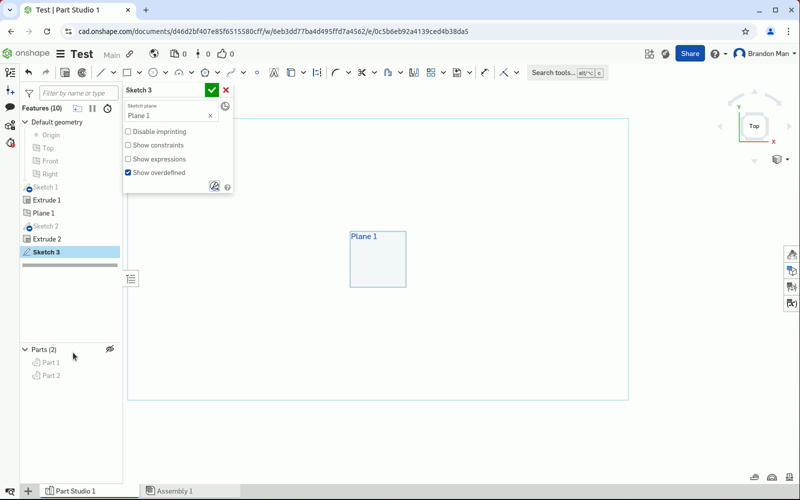
mouse_move(461, 228)
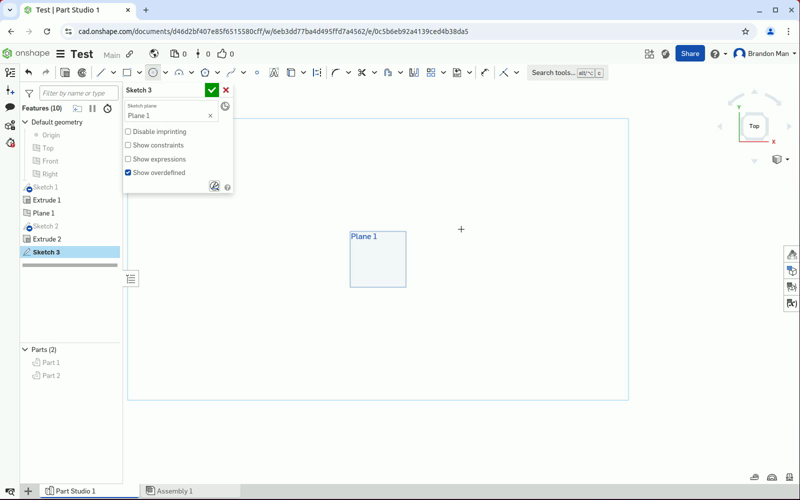
click(461, 228)
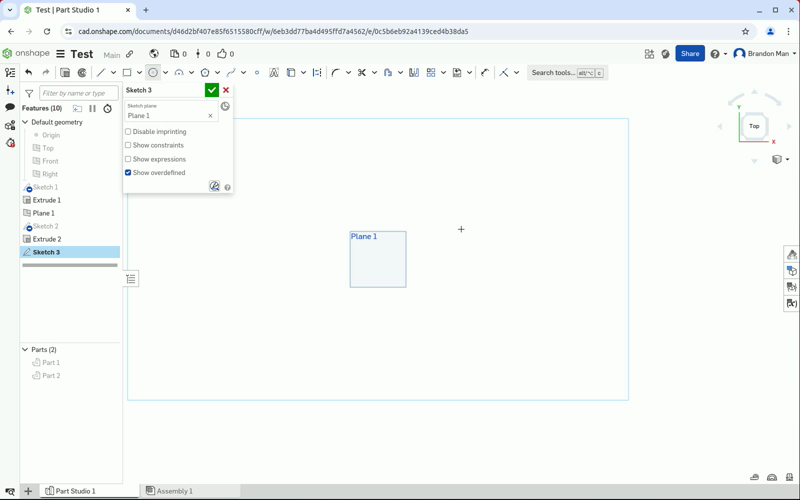
key_up(shift)
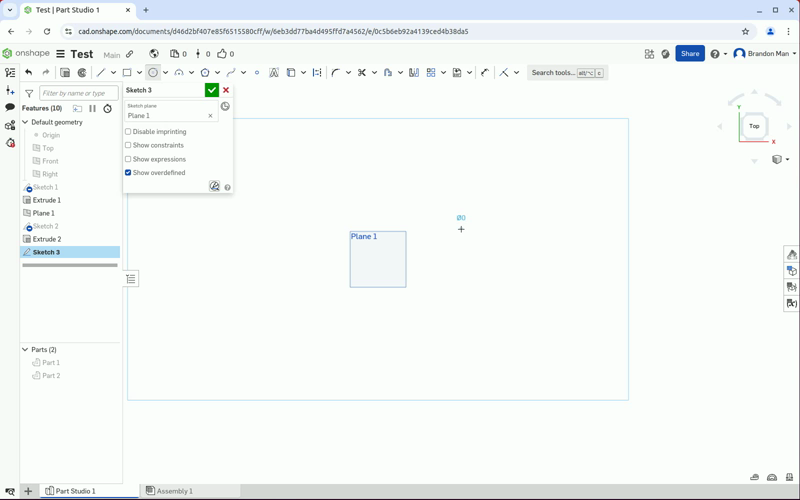
mouse_move(471, 228)
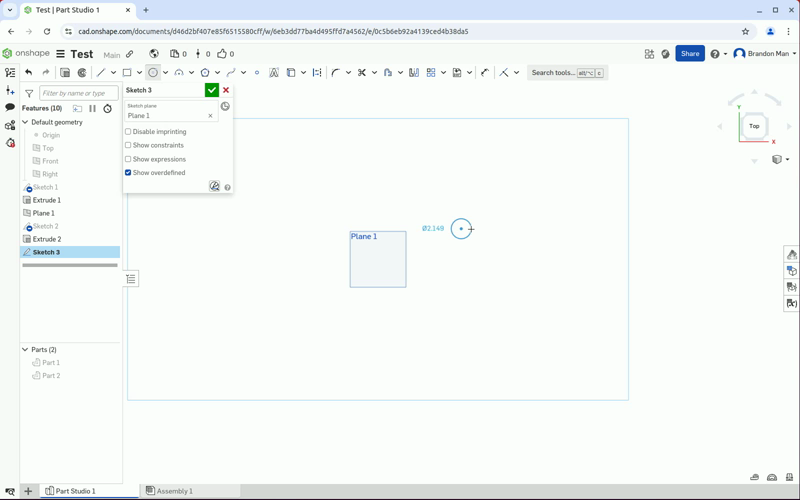
click(471, 228)
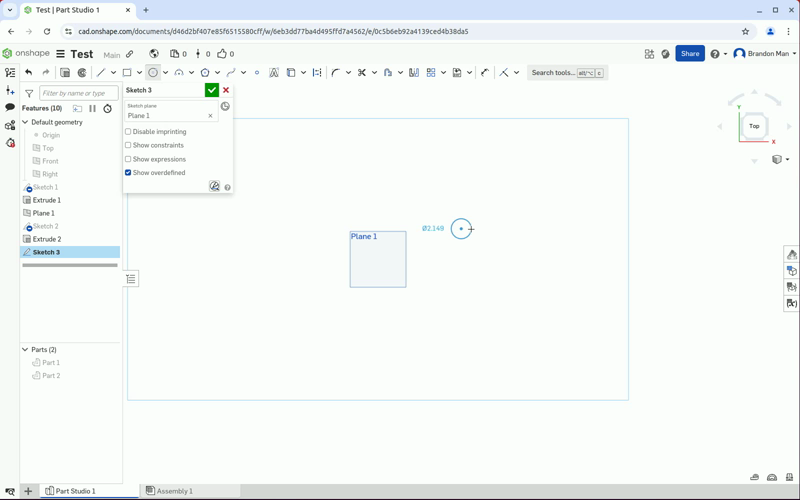
key(esc)
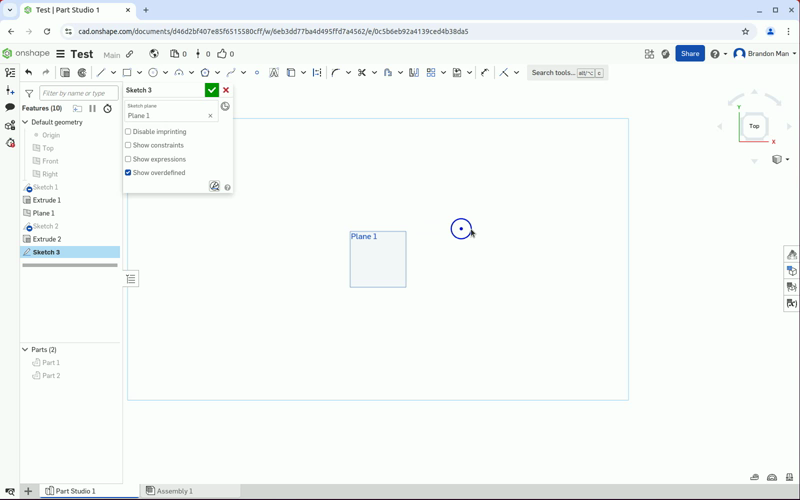
mouse_move(461, 237)
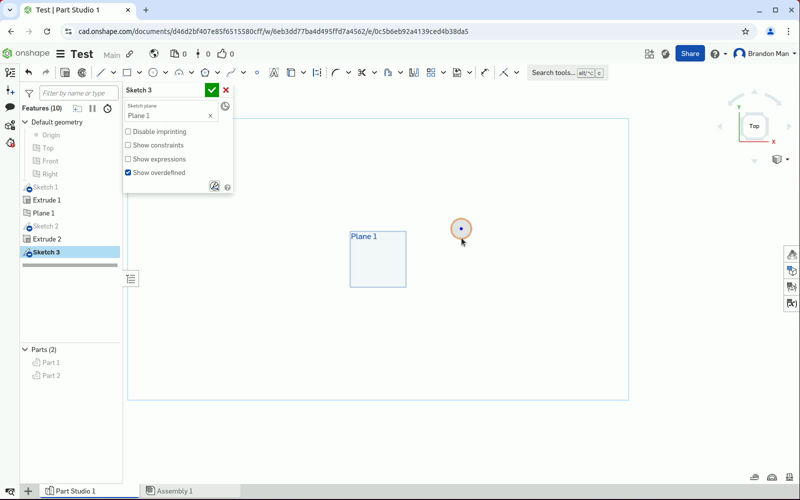
scroll(6)
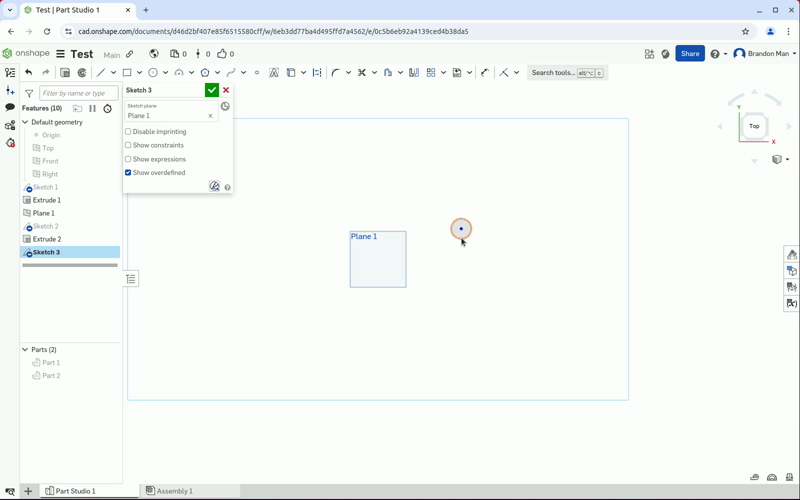
scroll(6)
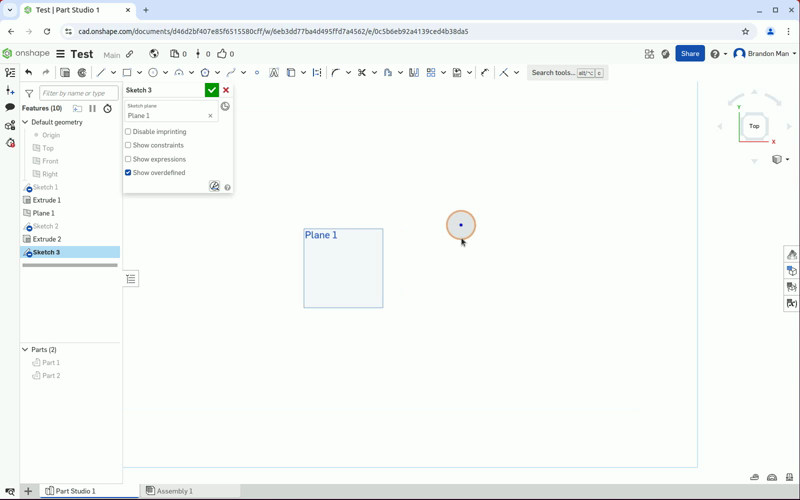
scroll(6)
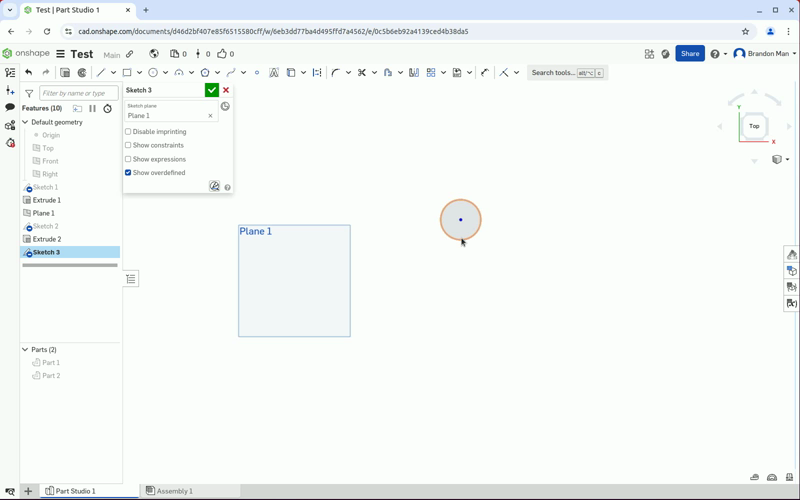
scroll(6)
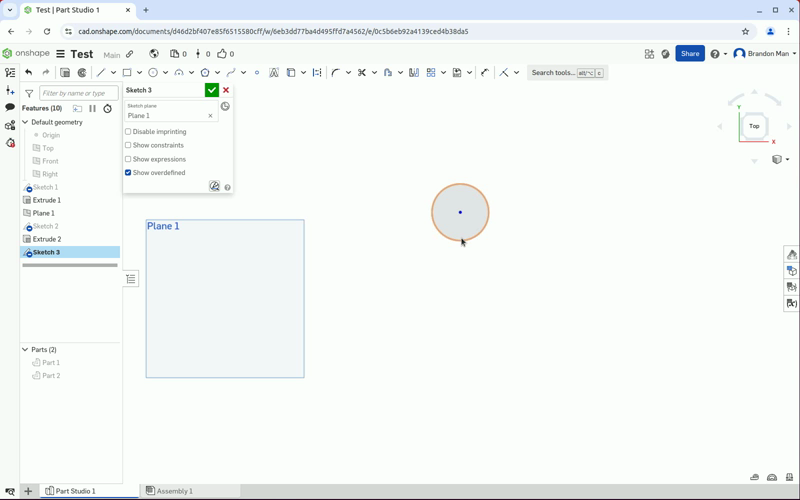
scroll(6)
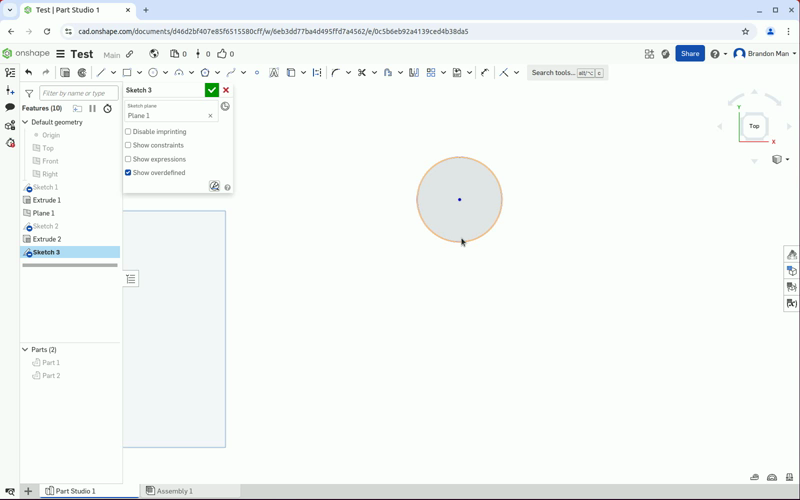
scroll(6)
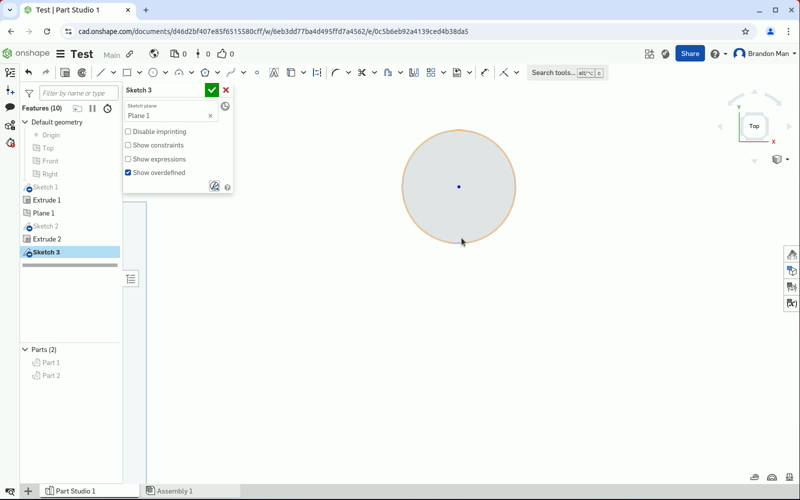
scroll(6)
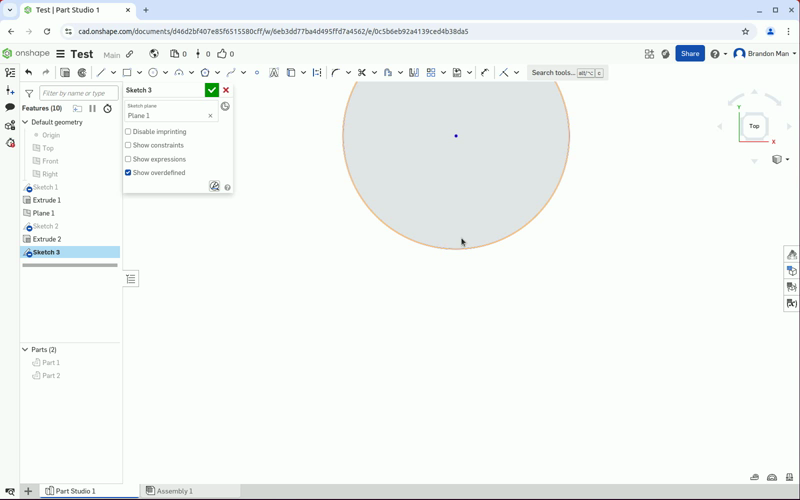
click(461, 237)
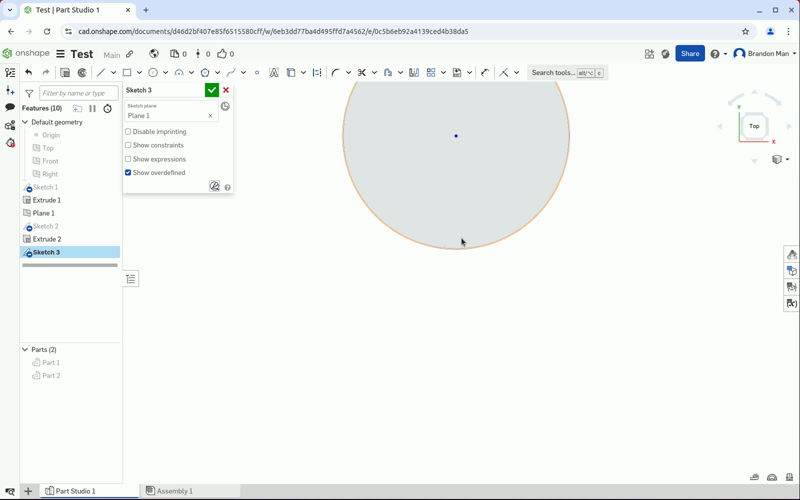
scroll(-6)
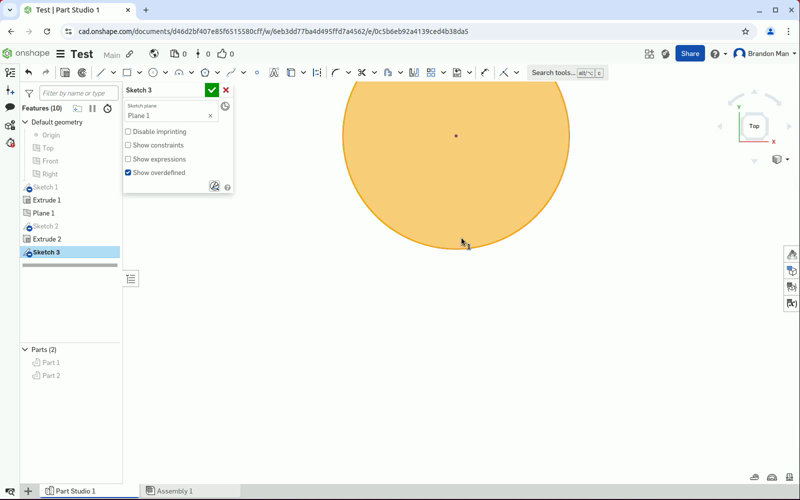
scroll(-6)
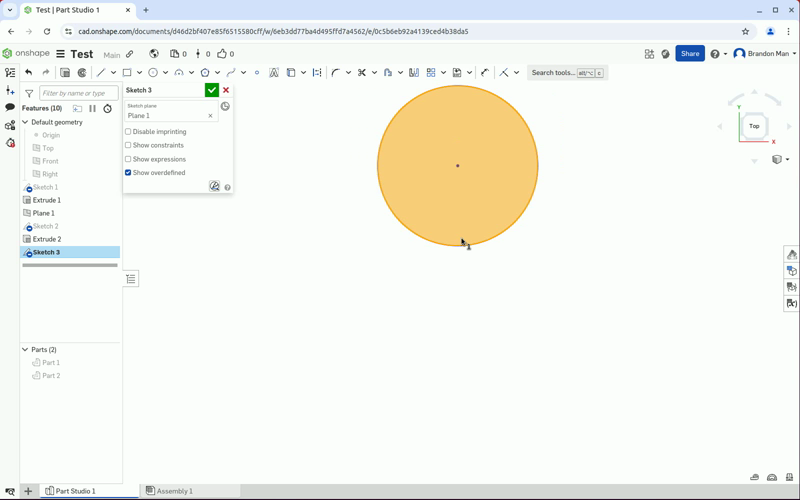
scroll(-6)
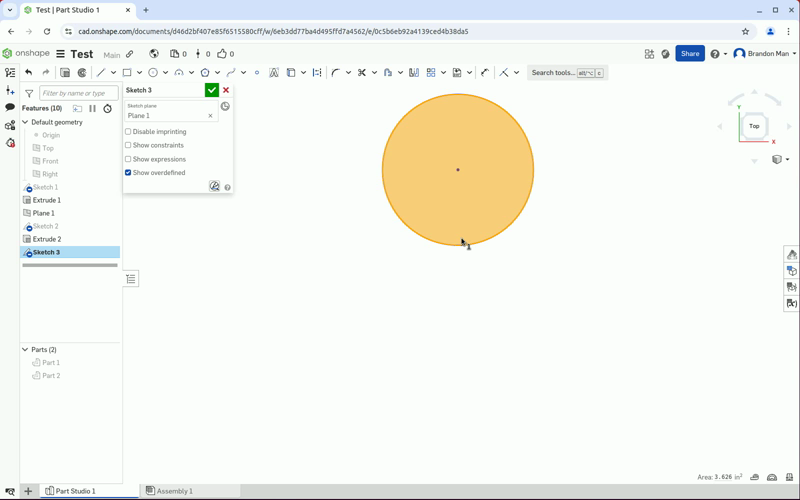
scroll(-6)
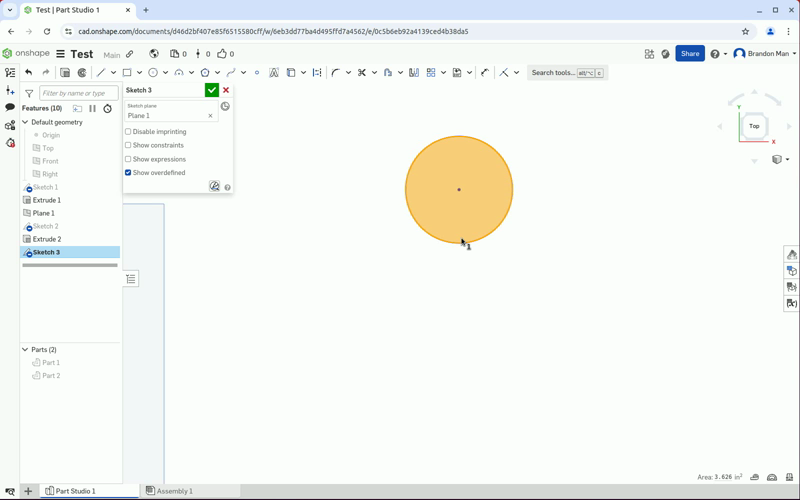
scroll(-6)
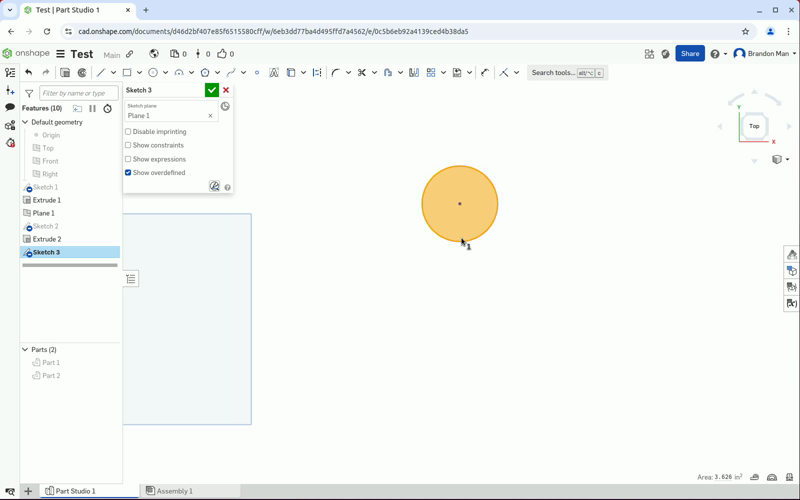
scroll(-6)
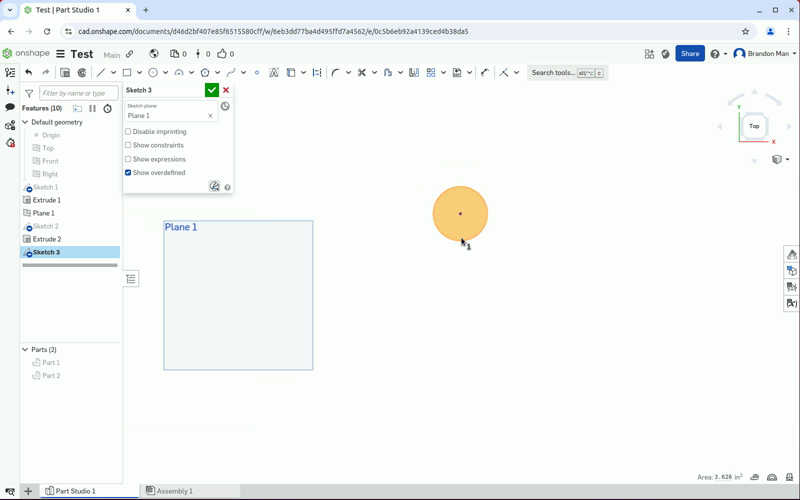
scroll(-6)
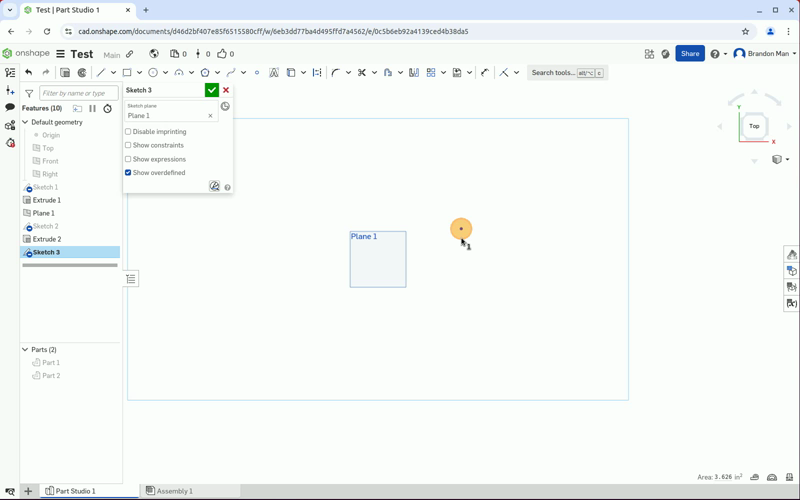
mouse_move(73, 352)
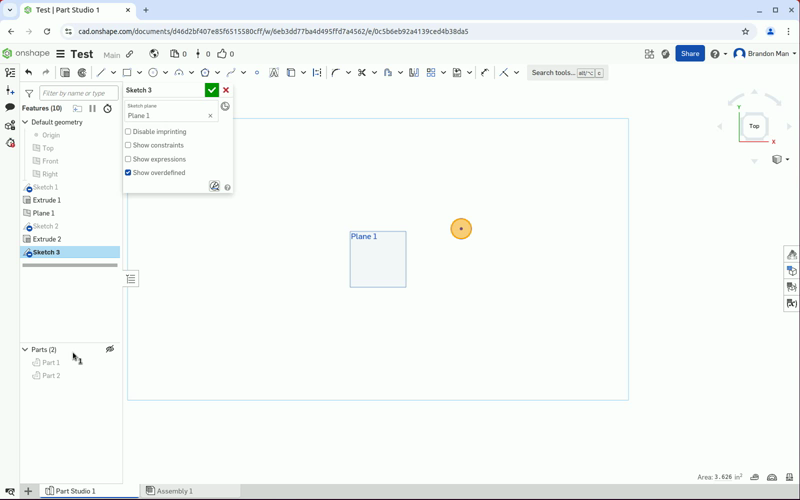
key(shift+y)
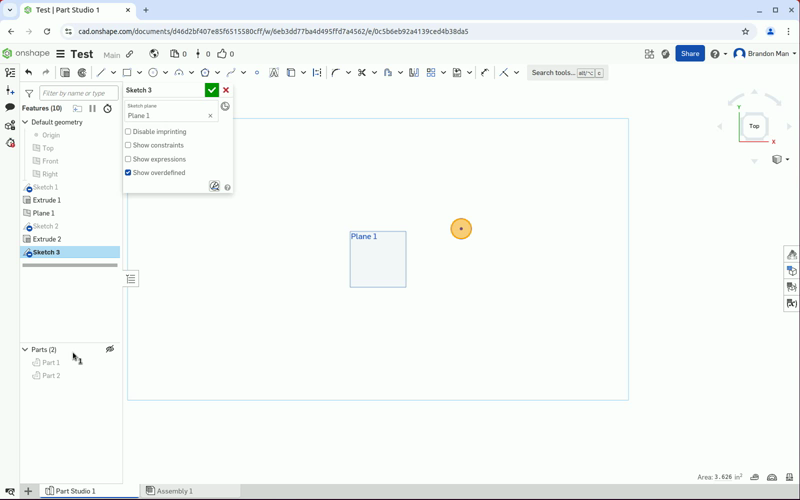
key(shift+e)
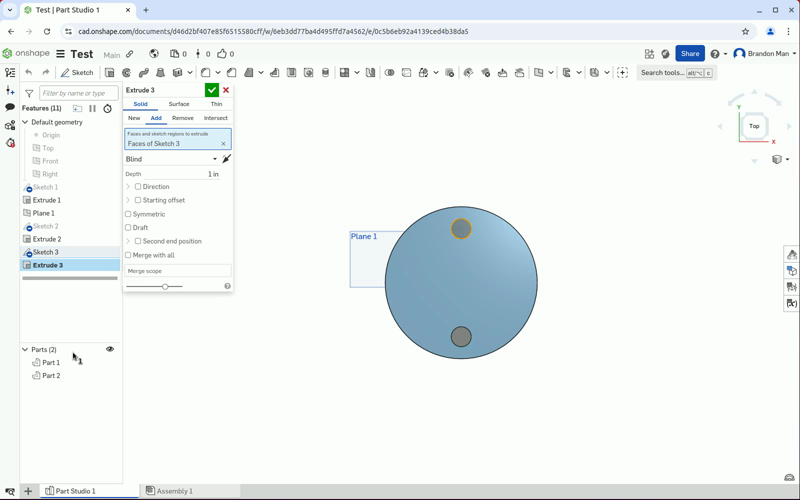
mouse_move(143, 106)
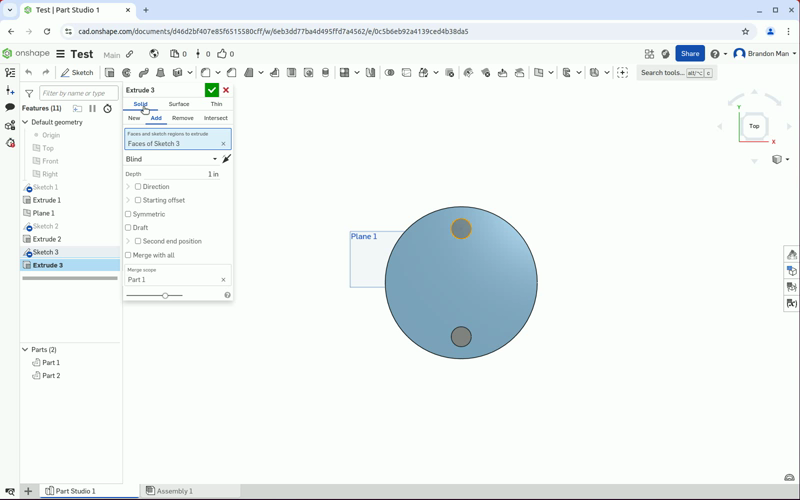
click(143, 106)
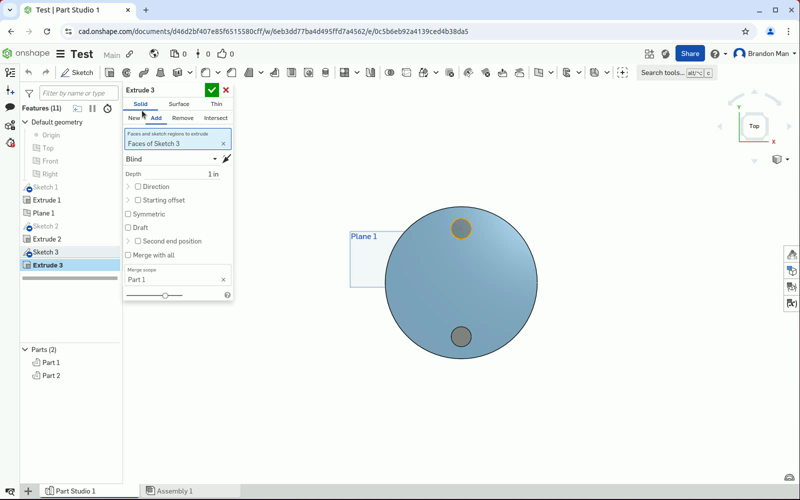
mouse_move(137, 120)
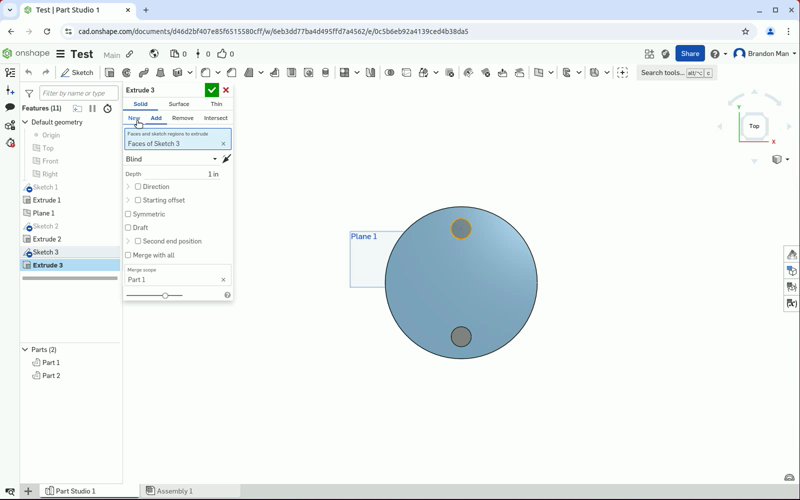
click(137, 120)
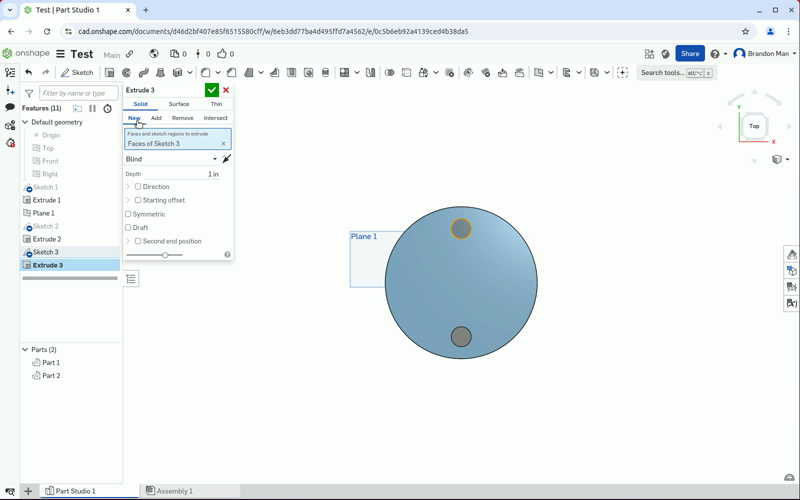
key(tab, 4)
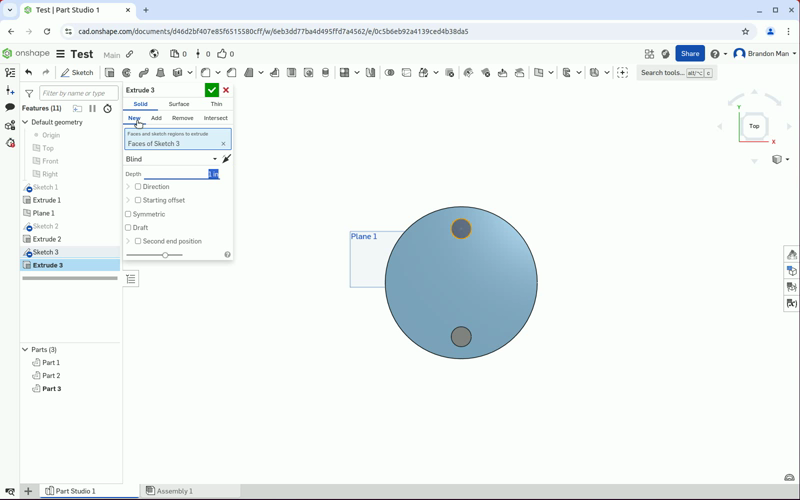
text(8.058)
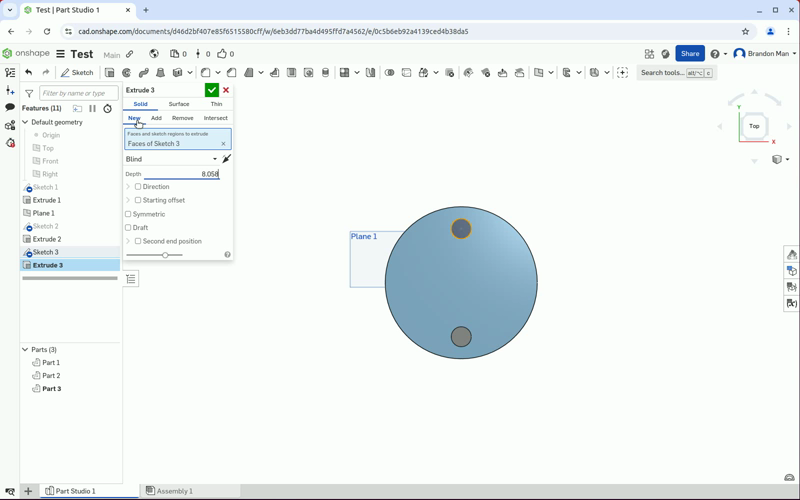
key(enter)
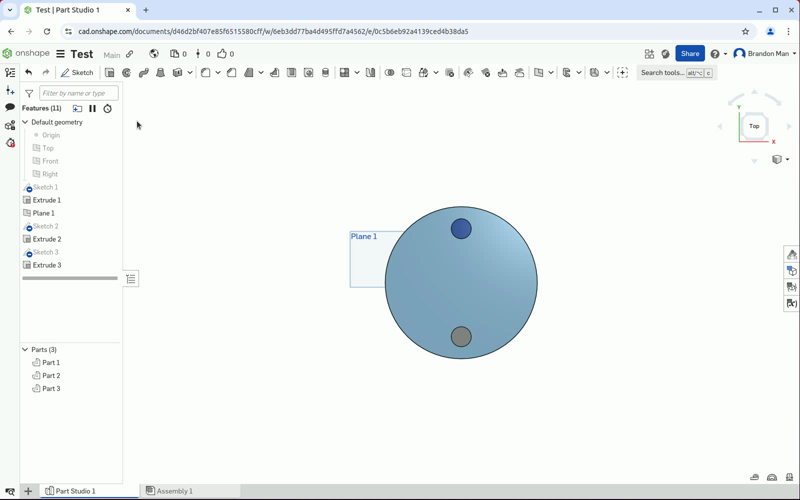
key(shift+h)
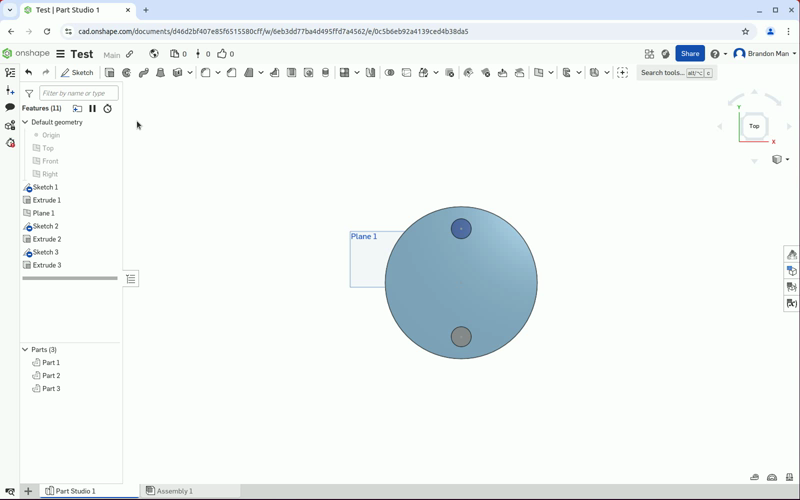
key(shift+h)
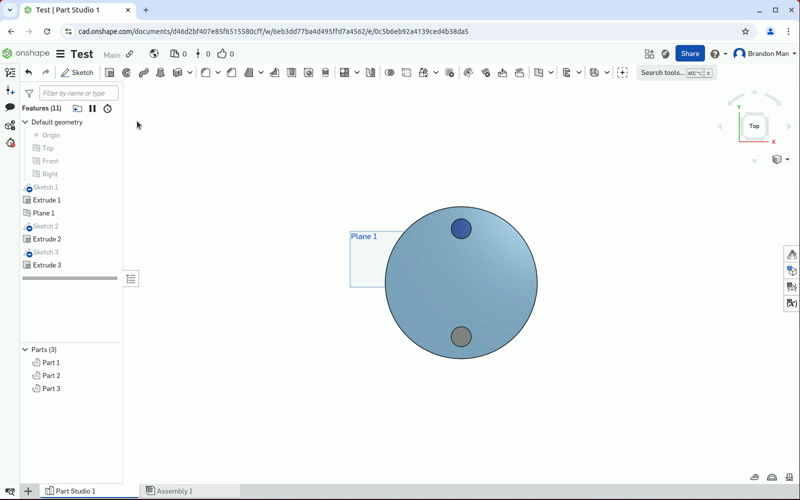
mouse_move(73, 189)
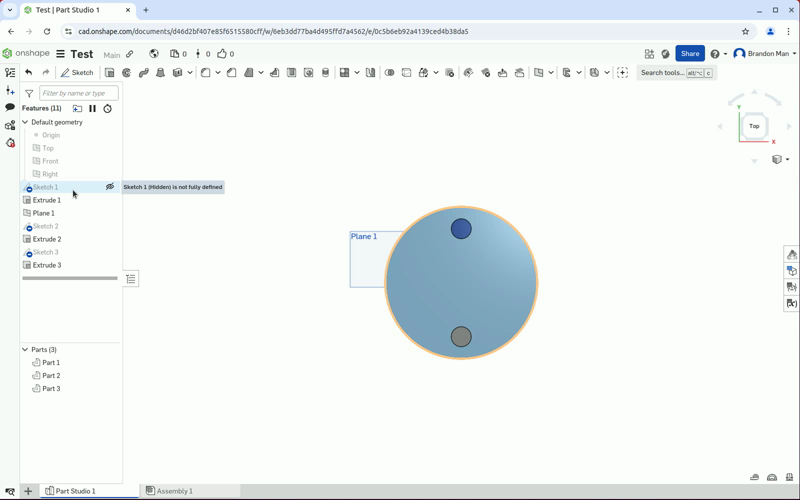
click(73, 189)
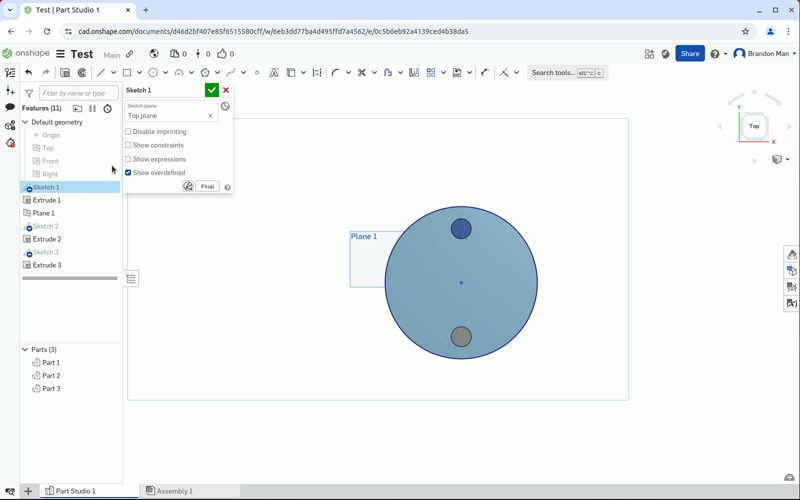
mouse_move(229, 92)
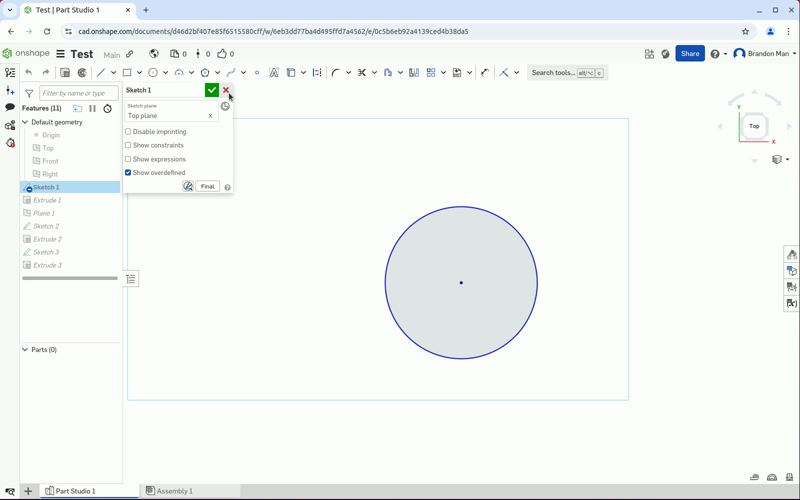
click(229, 92)
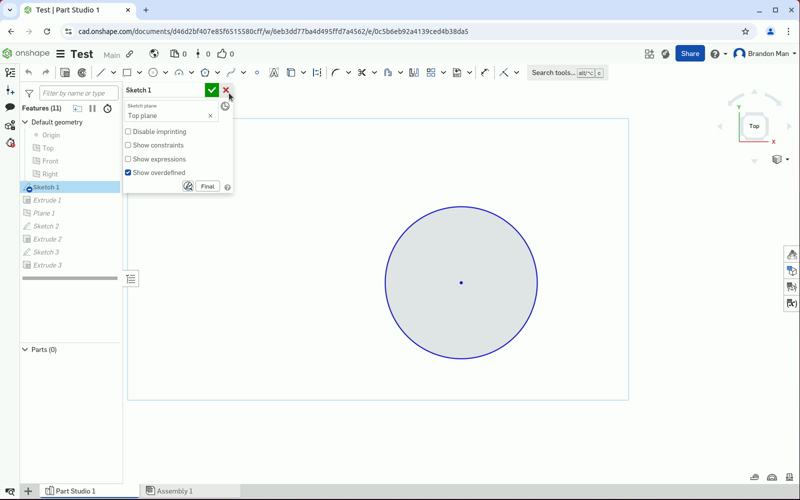
key(shift+s)
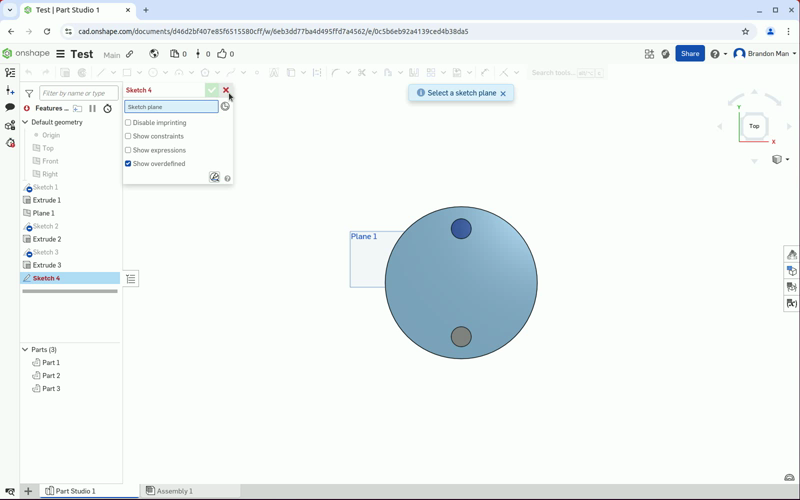
mouse_move(73, 150)
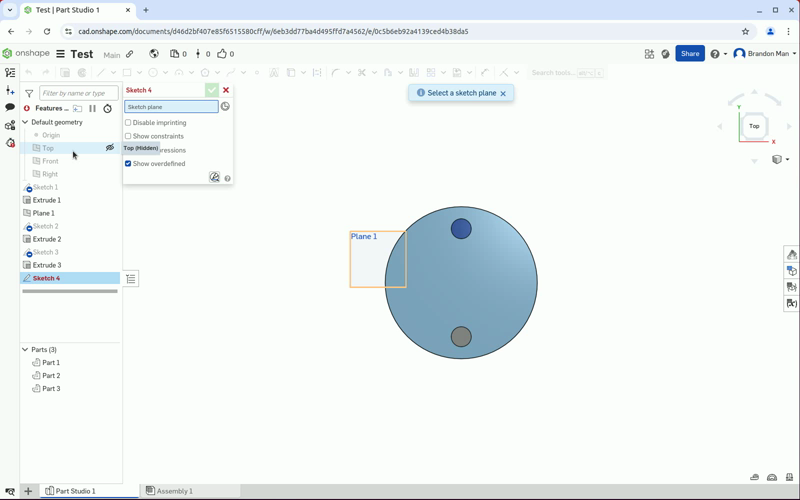
click(73, 150)
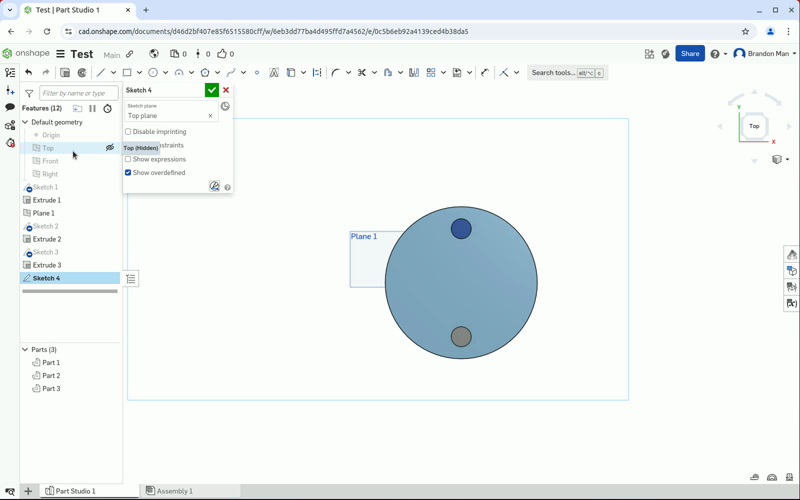
mouse_move(73, 352)
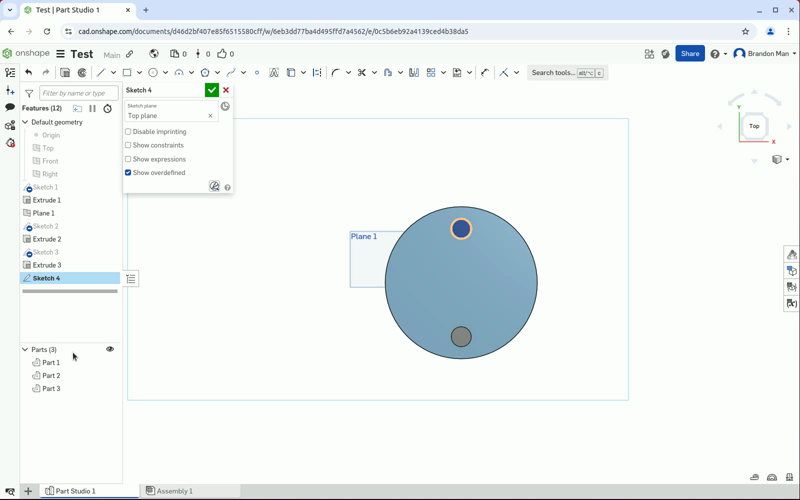
key(y)
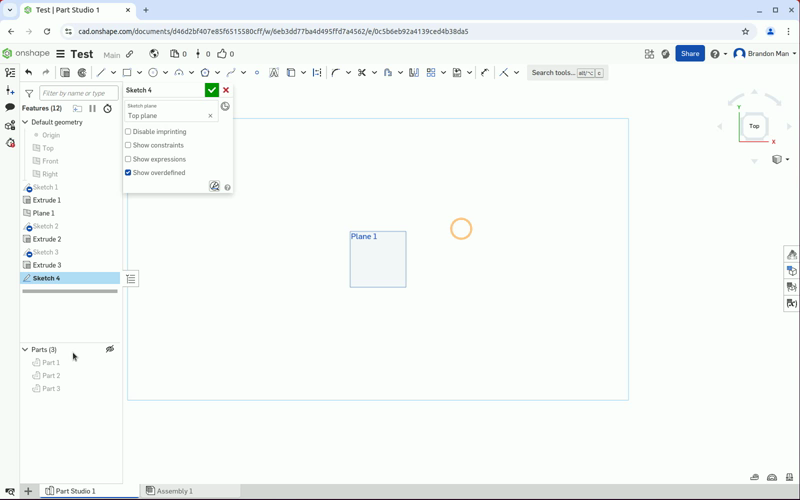
key(l)
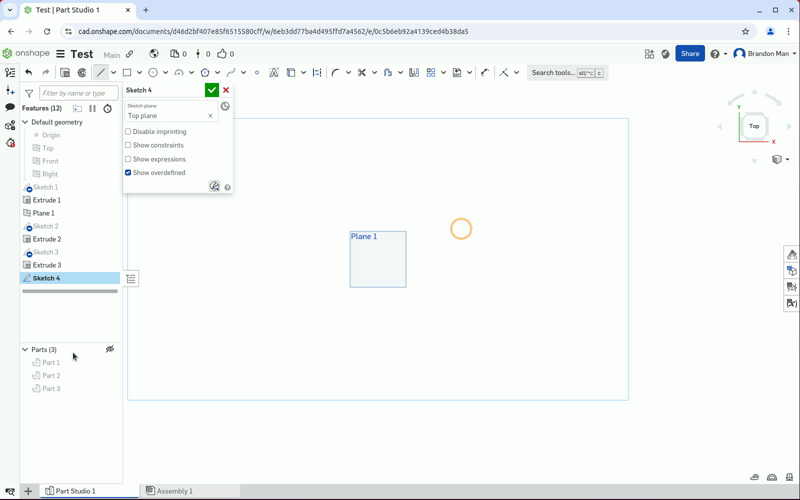
key_down(shift)
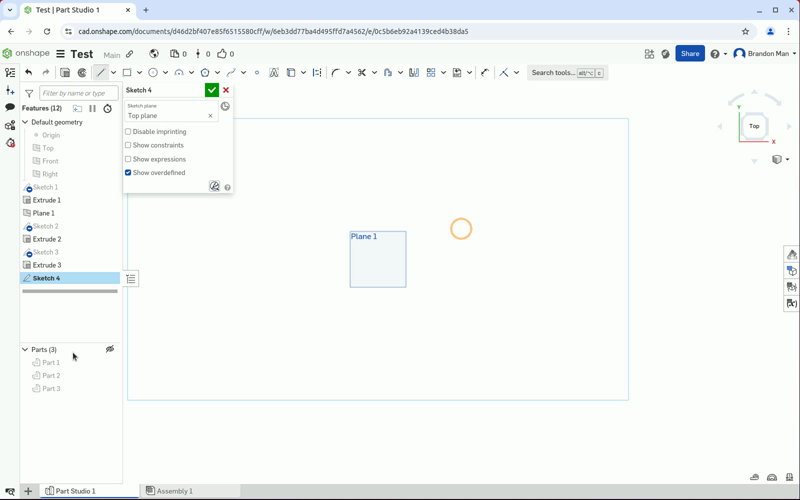
mouse_move(348, 339)
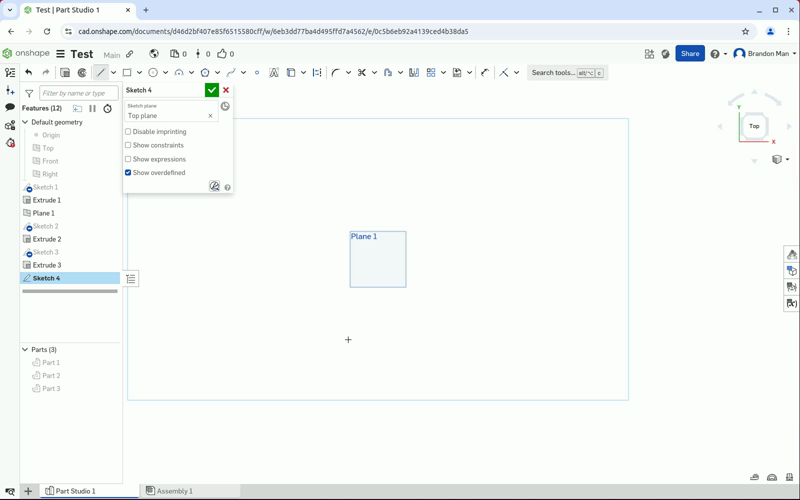
click(348, 339)
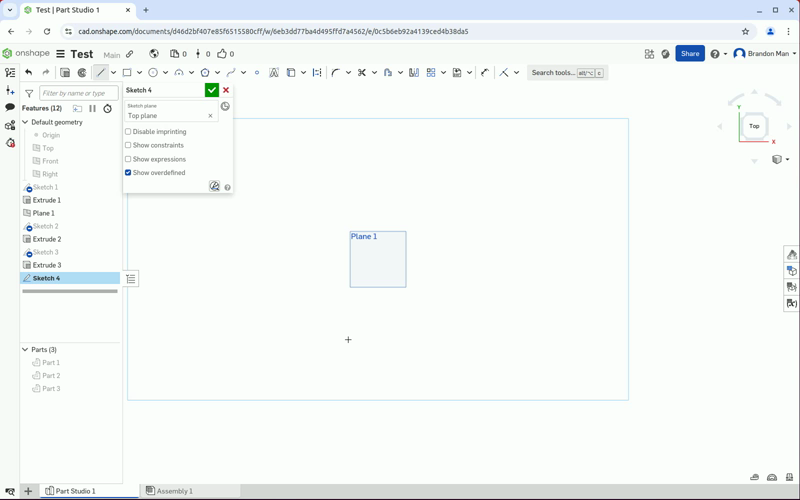
key_up(shift)
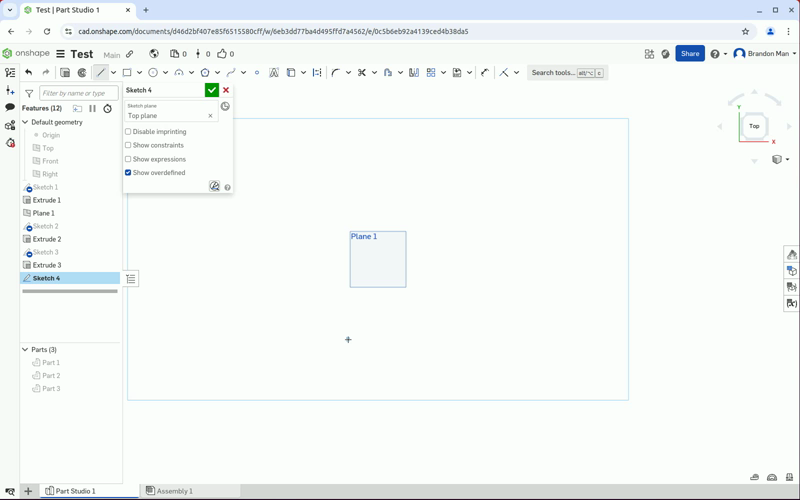
key_down(shift)
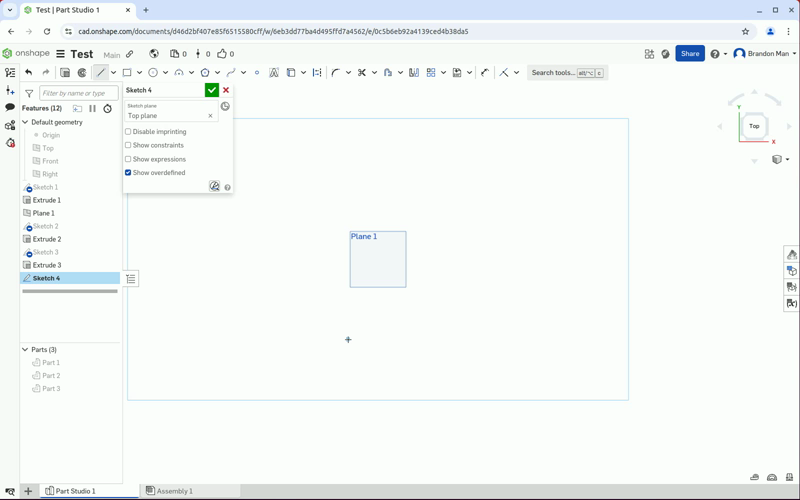
mouse_move(572, 339)
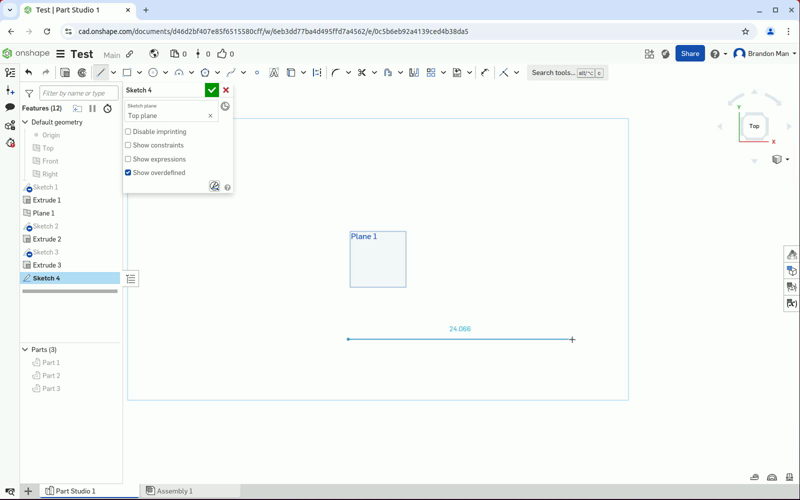
click(572, 339)
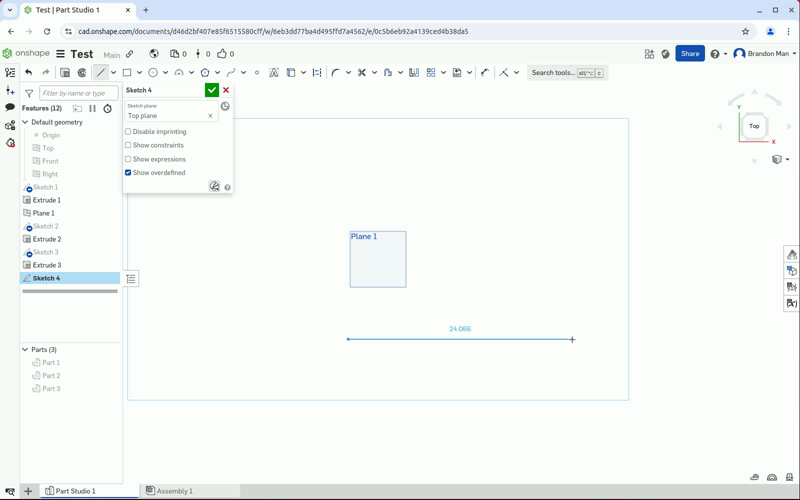
key_up(shift)
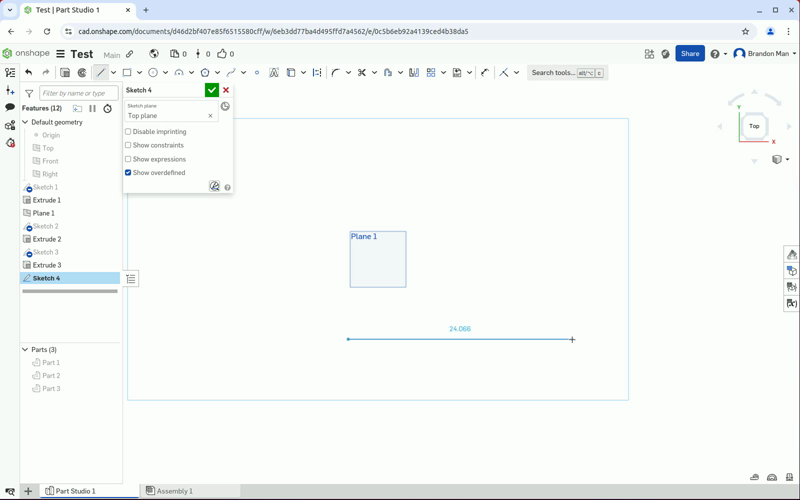
key_down(shift)
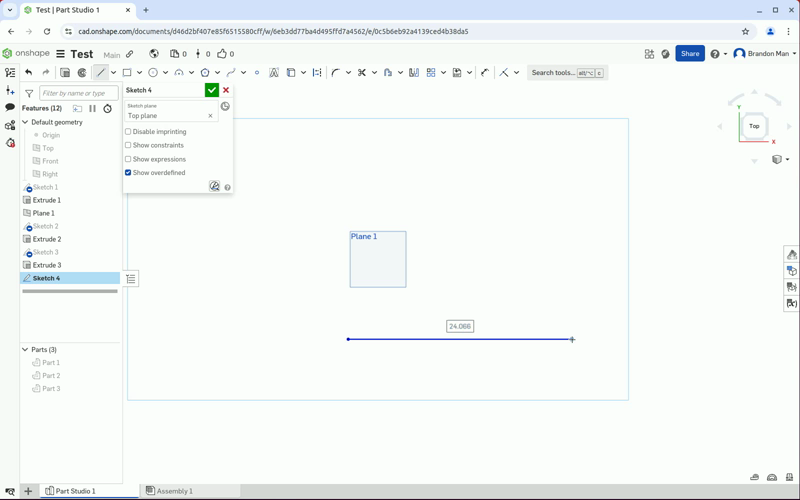
mouse_move(572, 226)
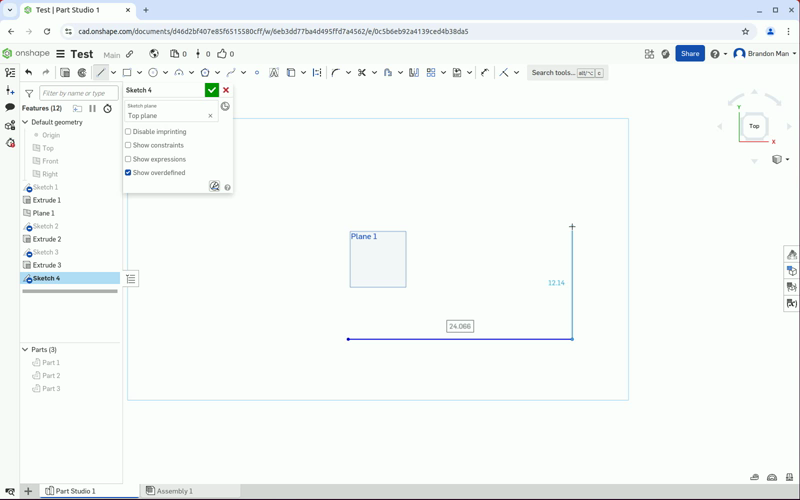
click(572, 226)
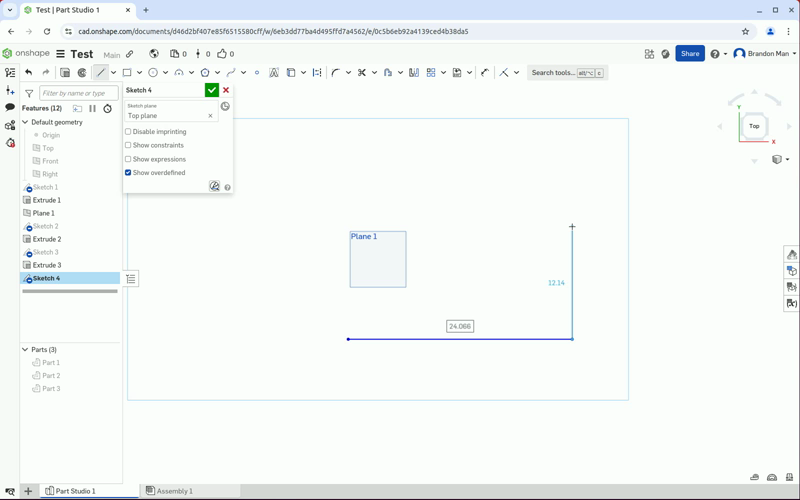
key_up(shift)
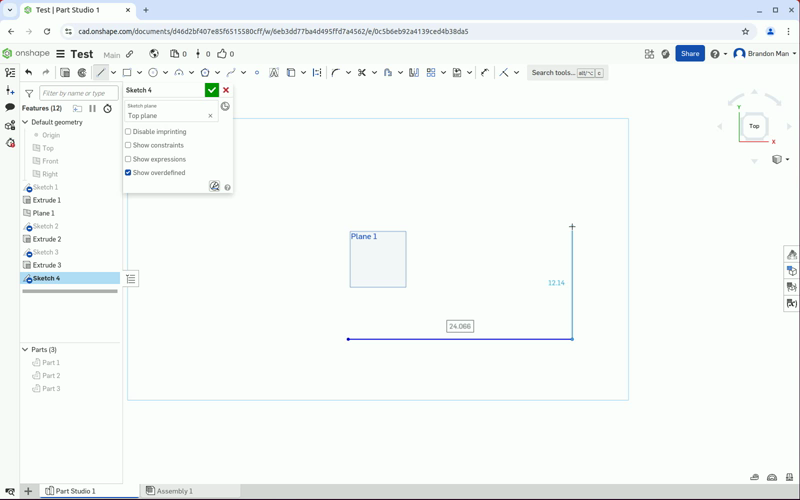
key_down(shift)
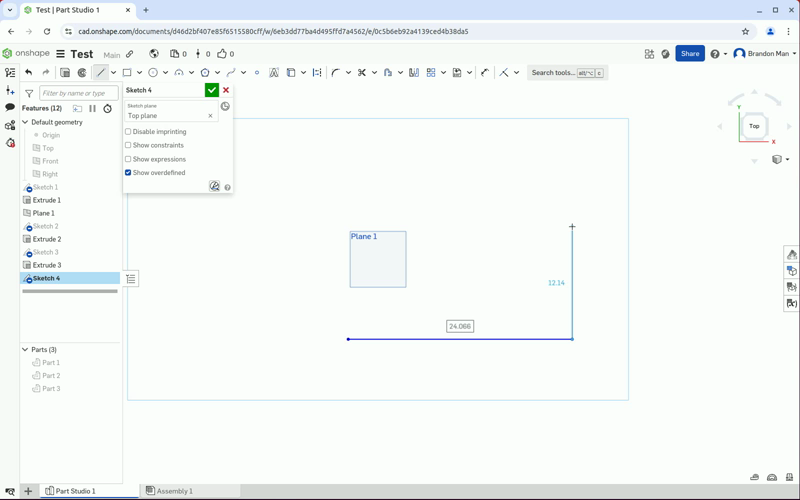
mouse_move(348, 226)
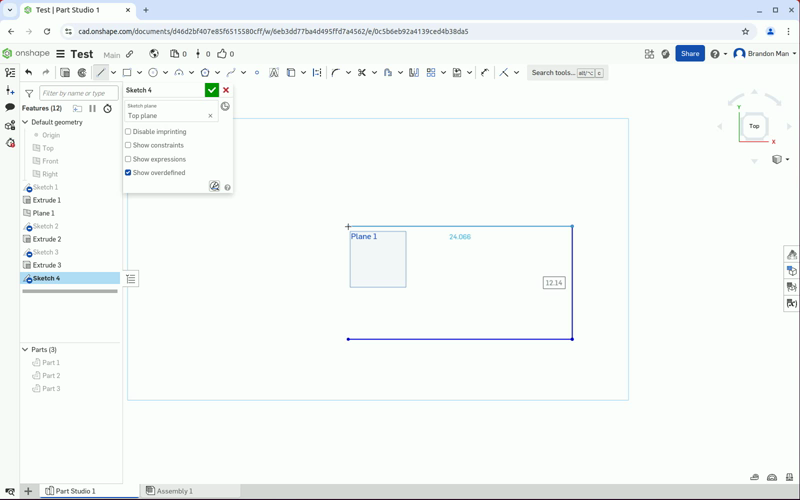
click(348, 226)
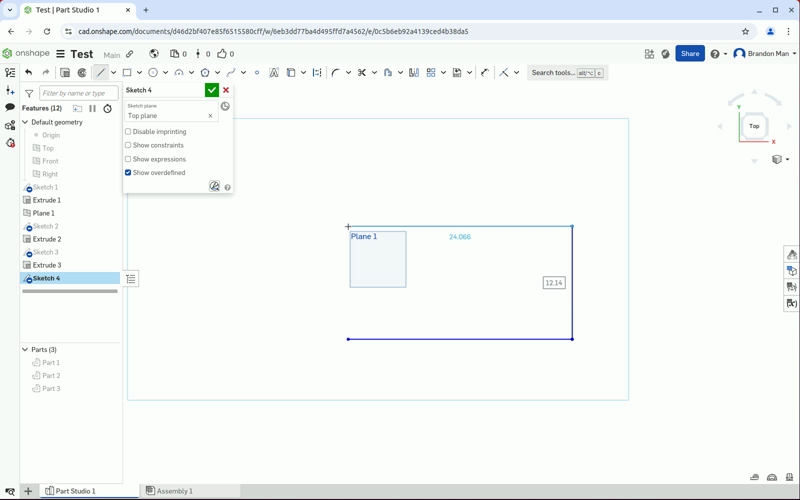
key_up(shift)
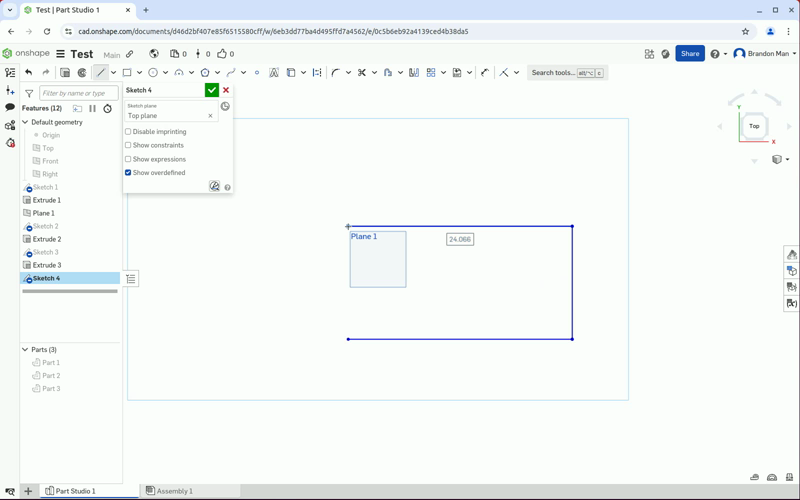
key_down(shift)
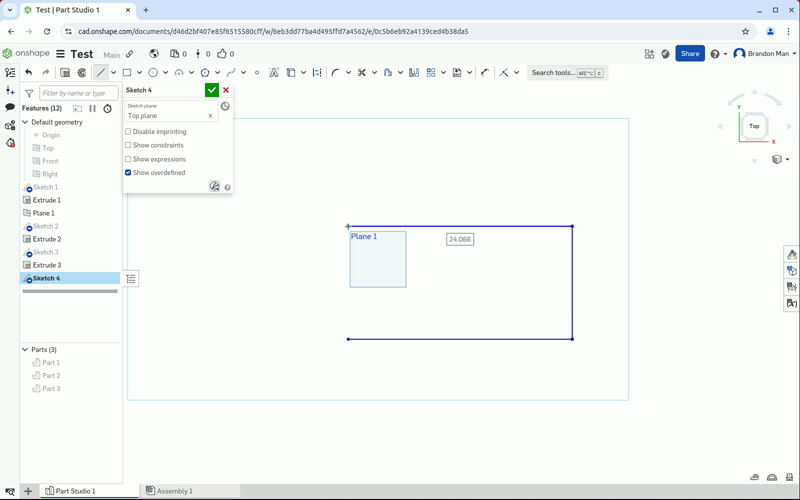
mouse_move(348, 339)
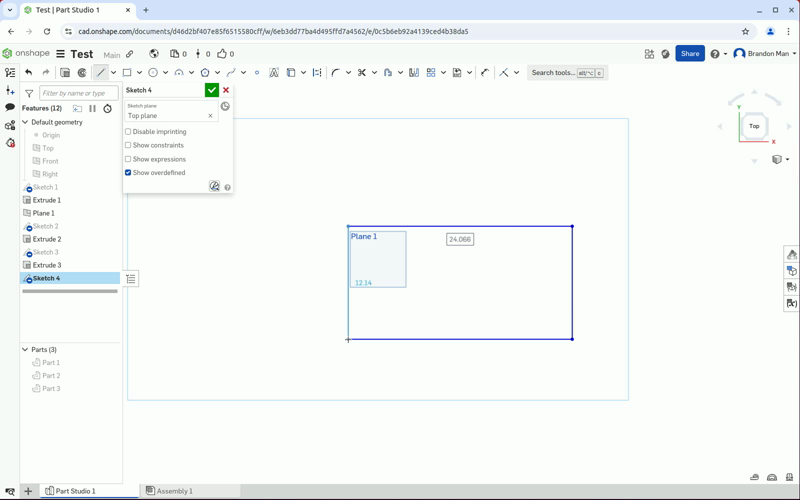
key_up(shift)
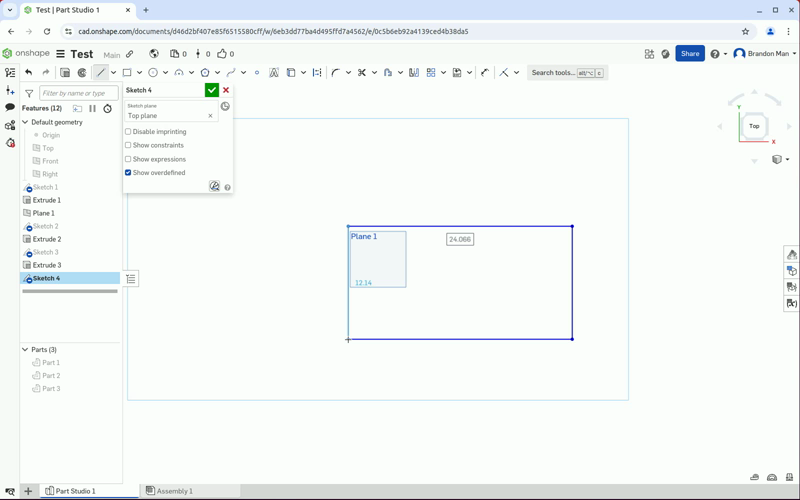
click(348, 339)
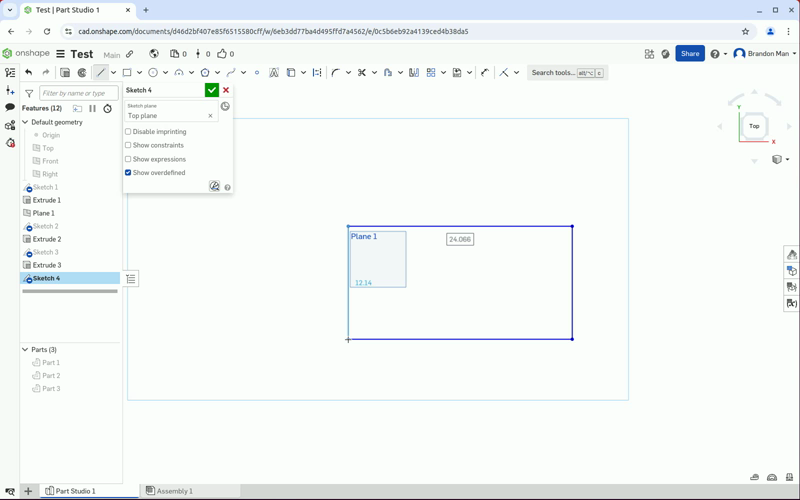
key(esc)
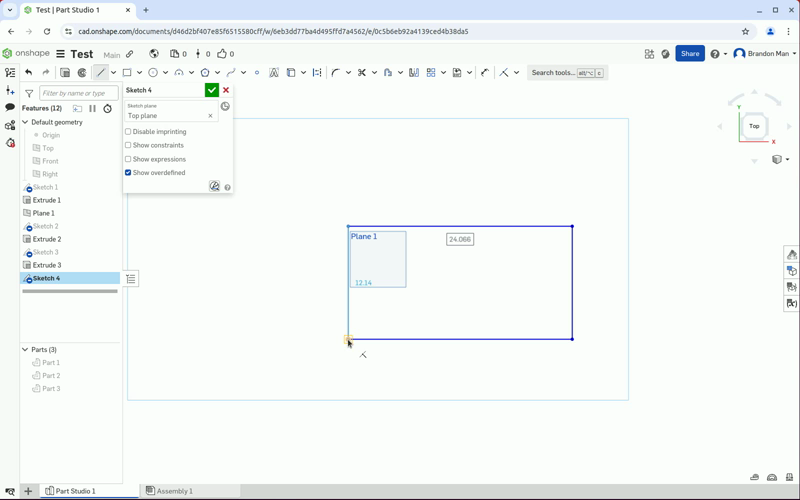
mouse_move(442, 260)
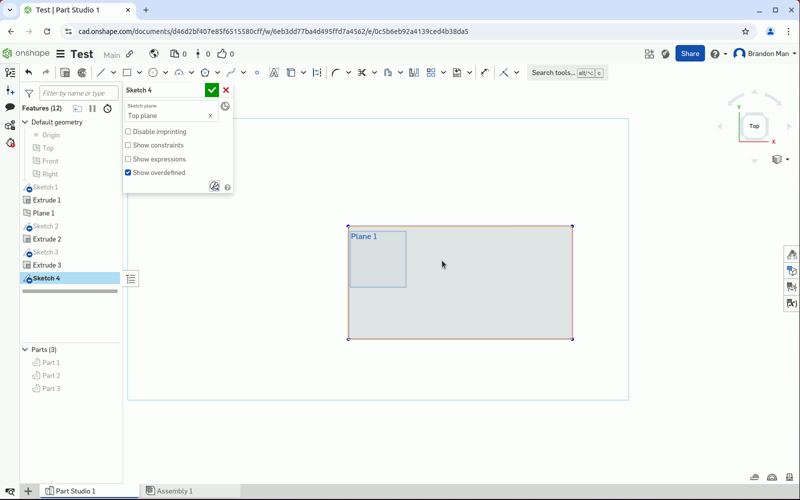
click(442, 260)
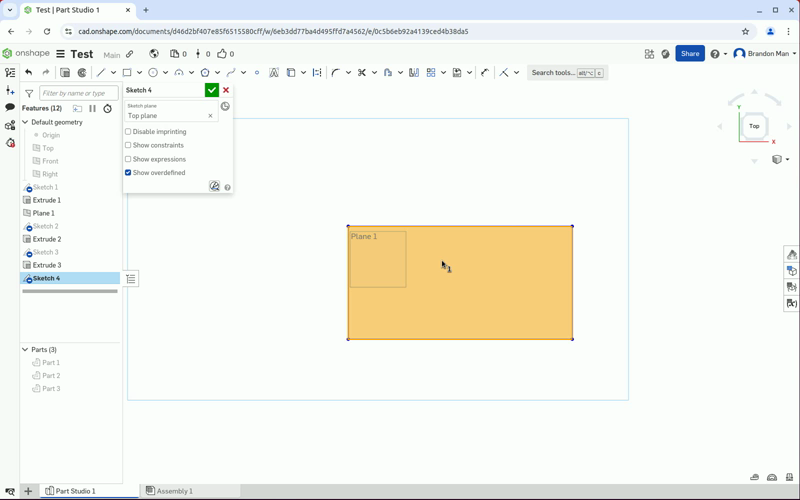
mouse_move(73, 352)
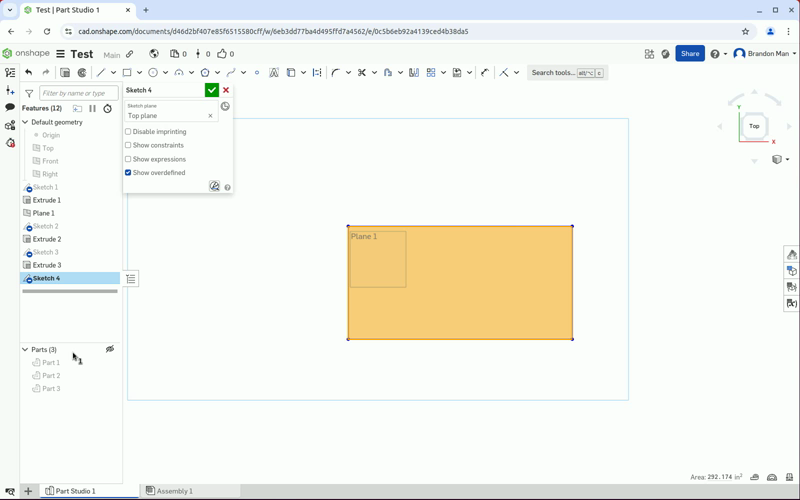
key(shift+y)
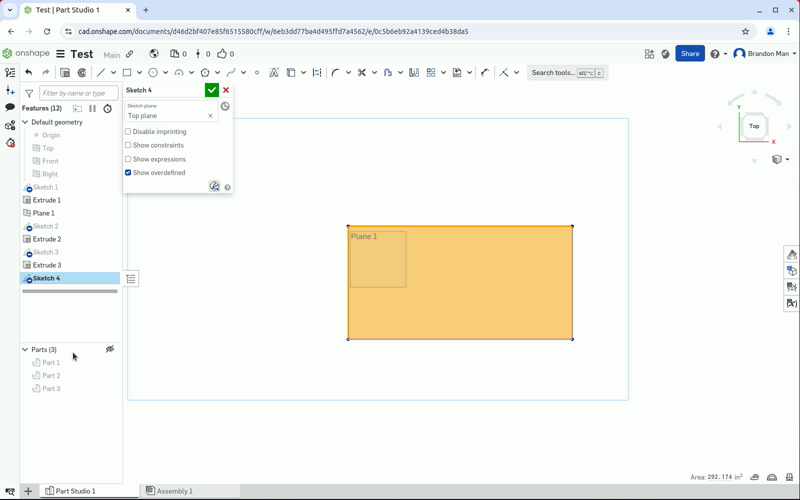
key(shift+e)
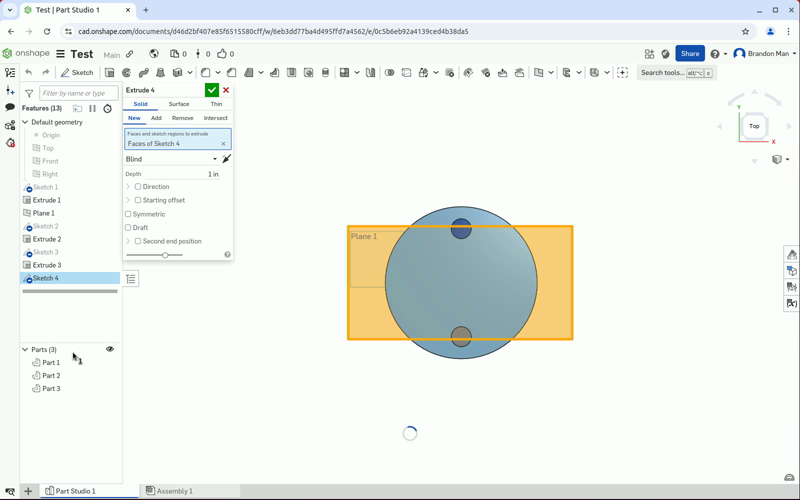
mouse_move(143, 106)
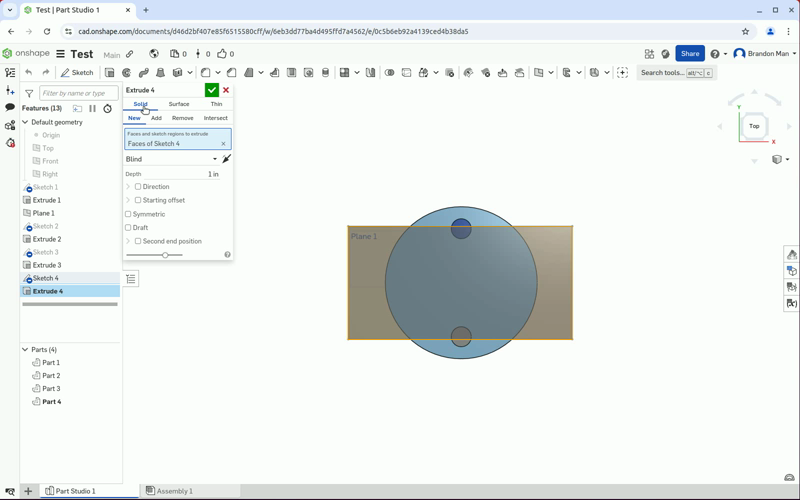
click(143, 106)
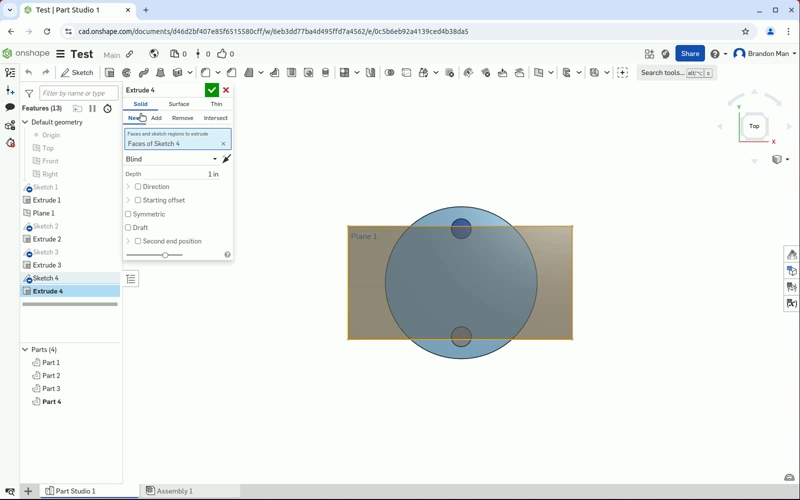
mouse_move(137, 120)
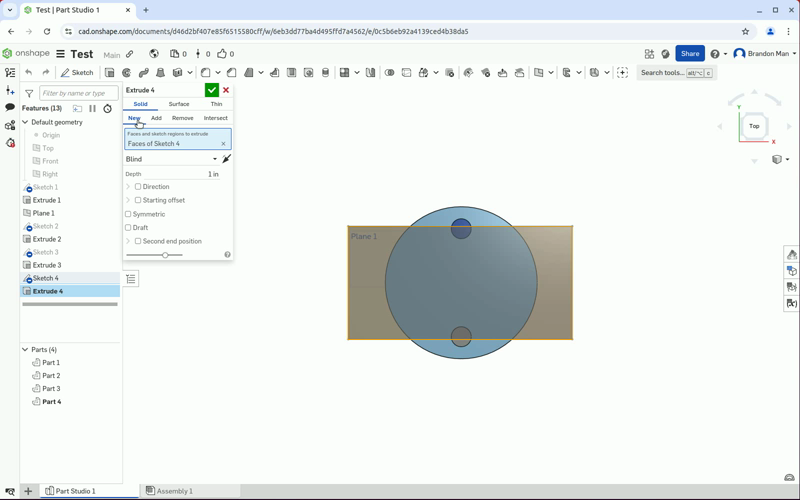
click(137, 120)
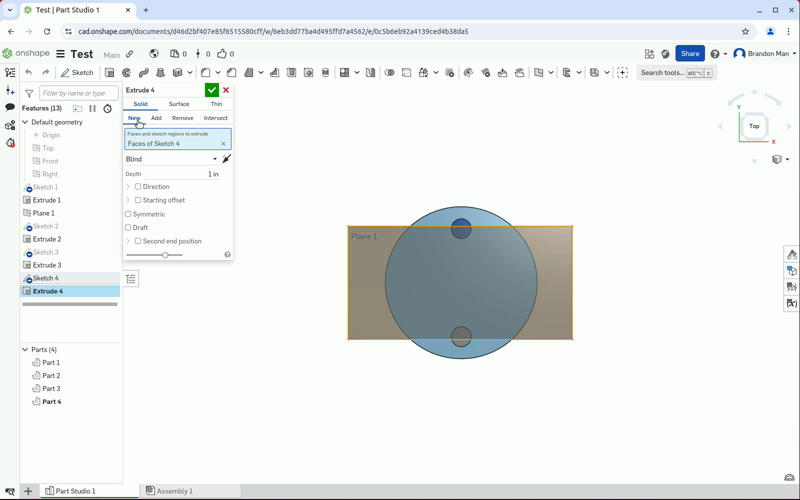
key(tab, 4)
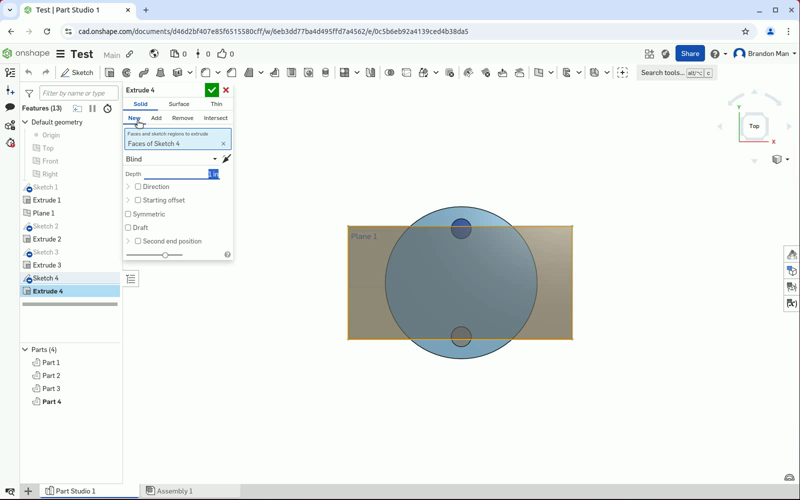
text(1.007)
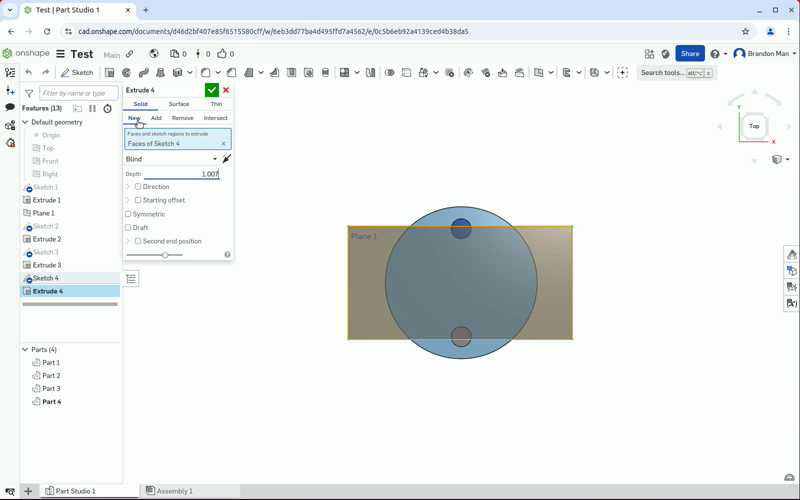
key(enter)
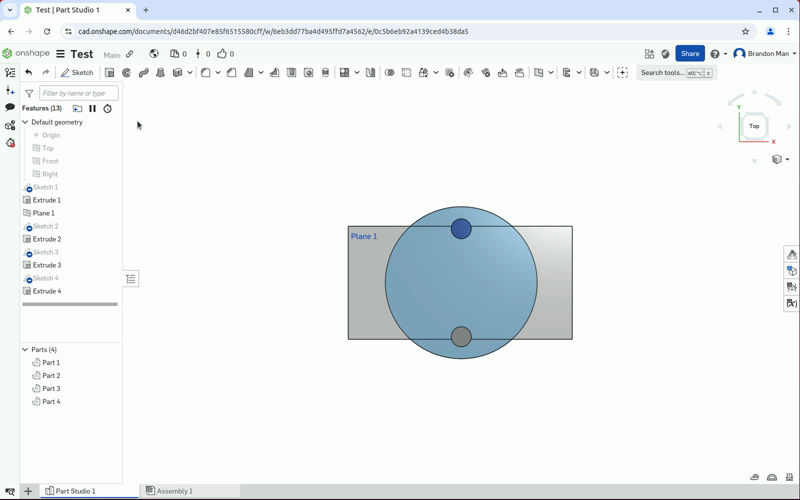
key(shift+h)
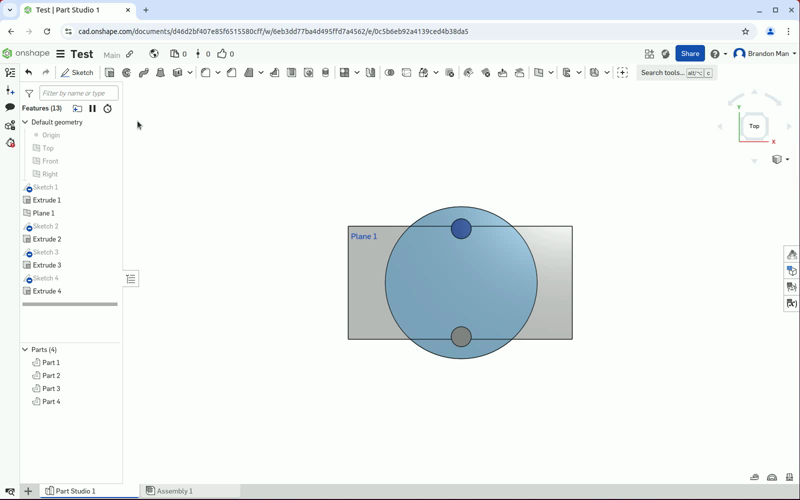
key(shift+h)
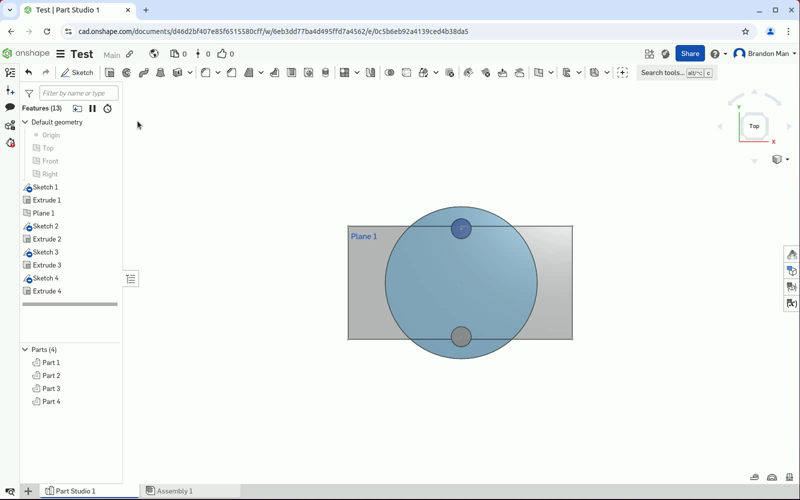
key(shift+7)
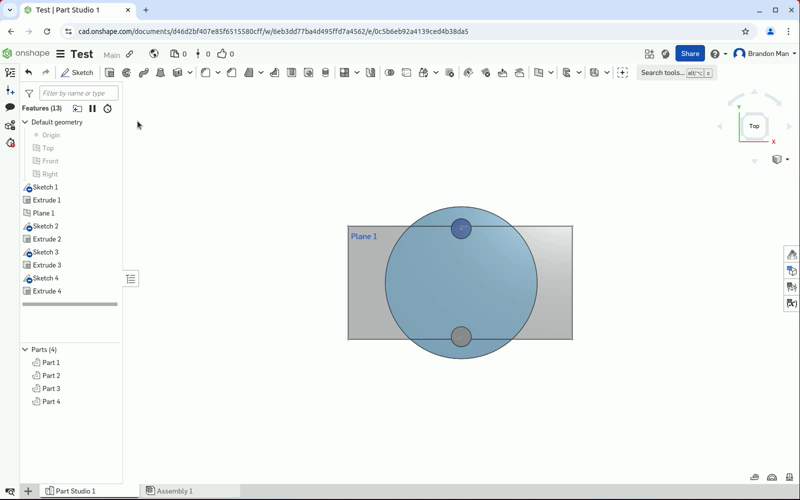
key(up, 3)
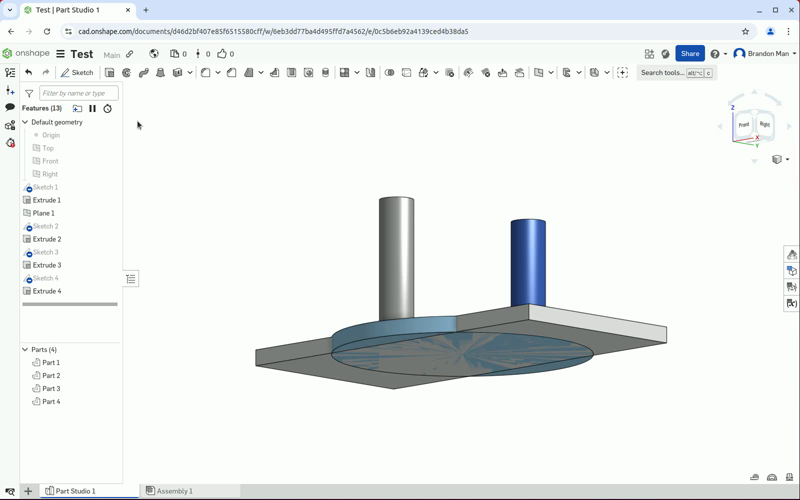
key(left, 3)
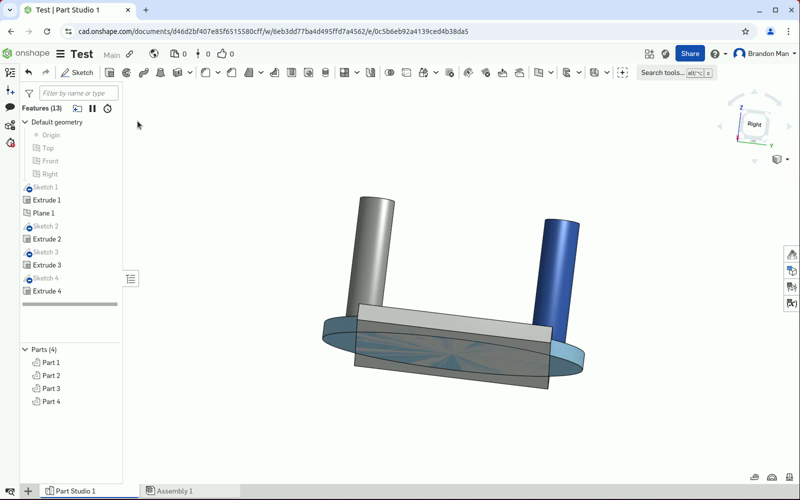
key(right, 3)
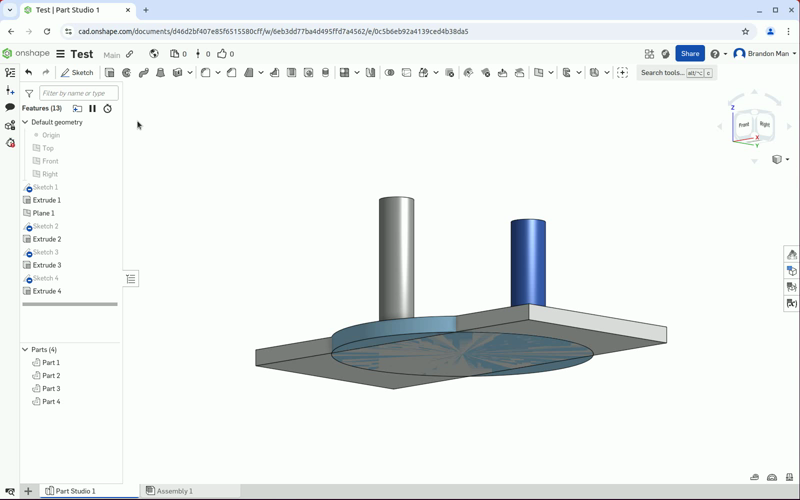
key(down, 3)
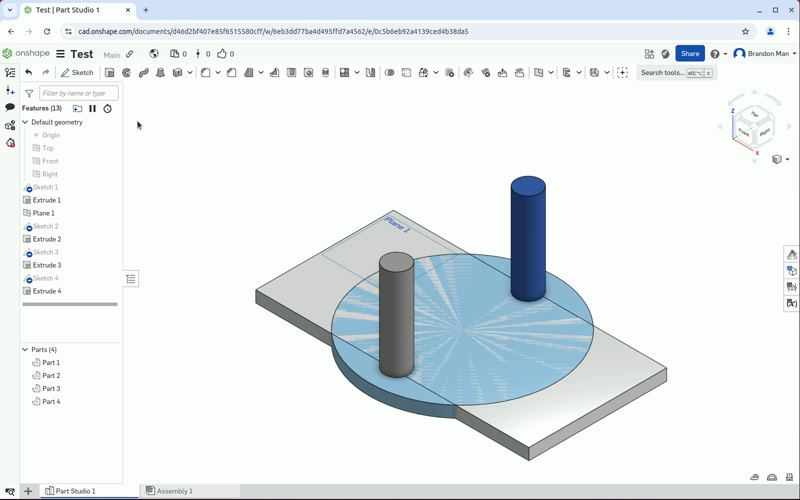
mouse_move(73, 189)
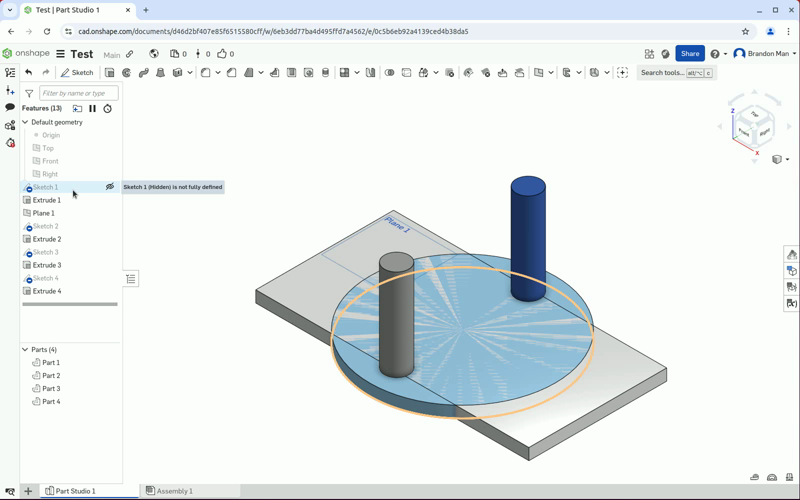
click(73, 189)